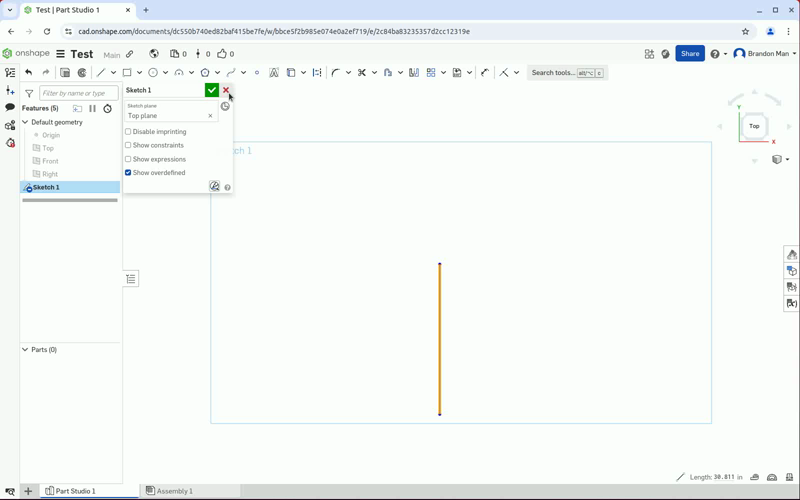
key(shift+h)
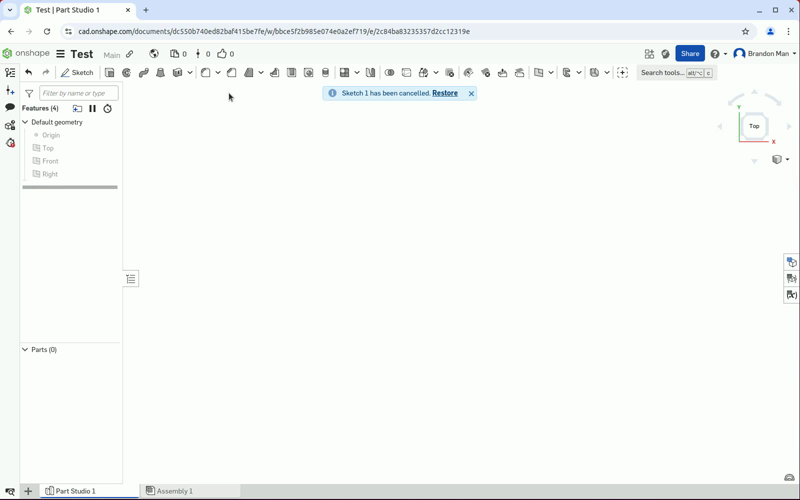
mouse_move(73, 352)
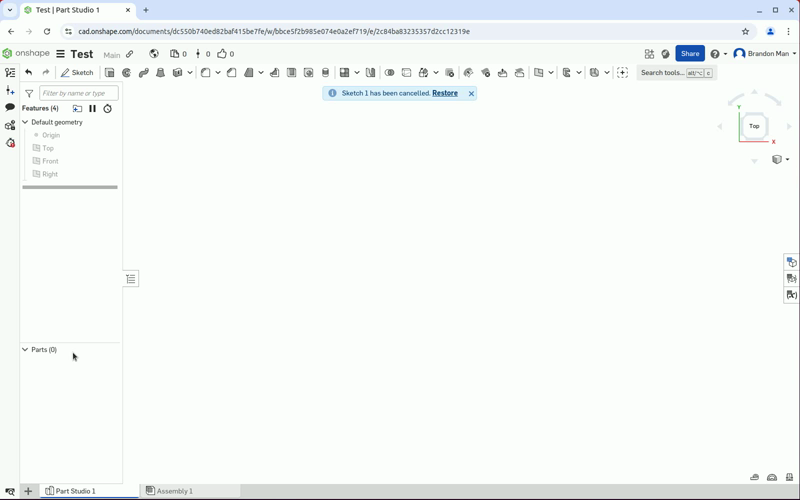
key(y)
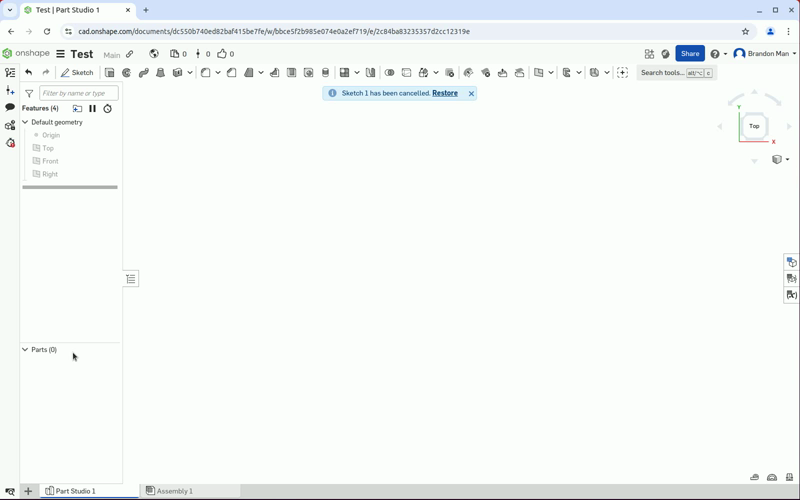
key(shift+p)
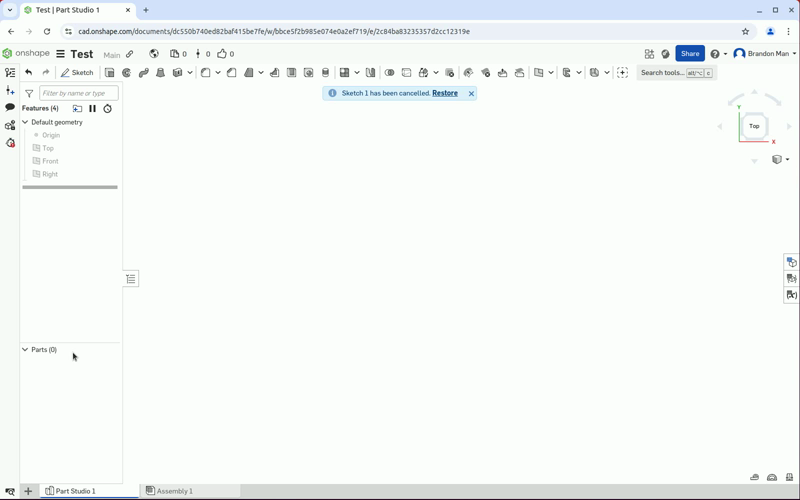
key(space)
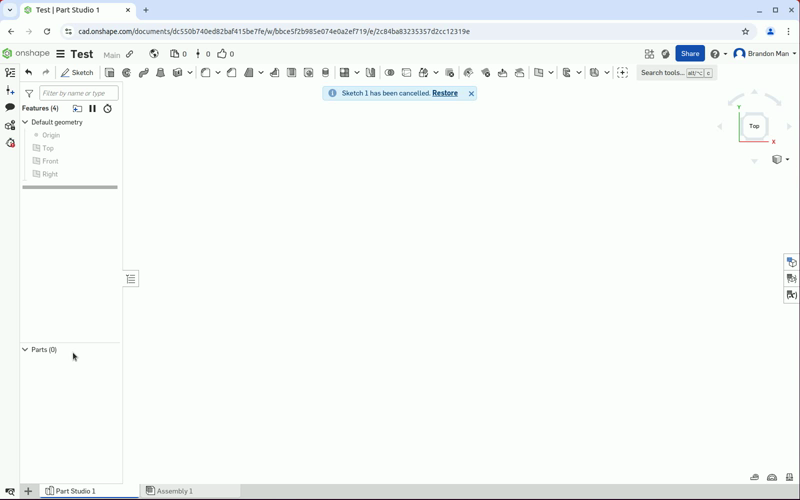
key_down(shift)
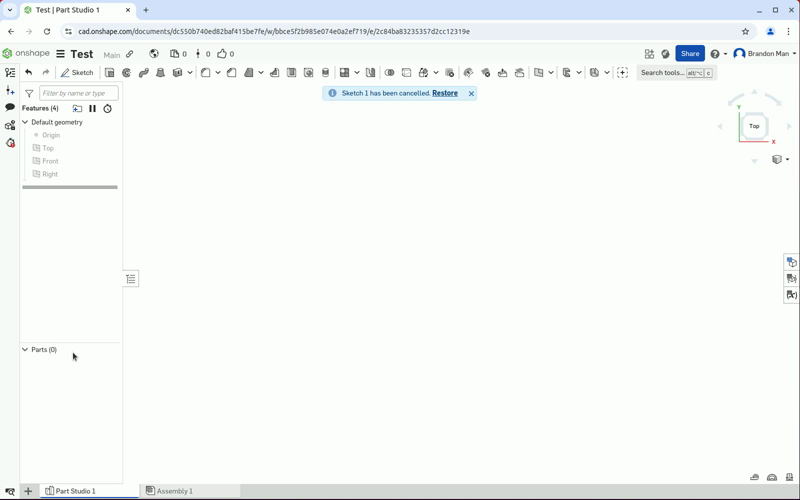
key(up)
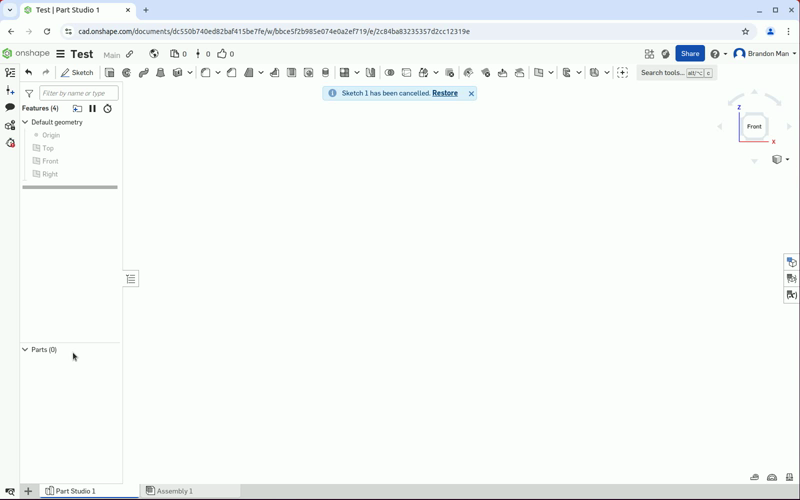
key_up(shift)
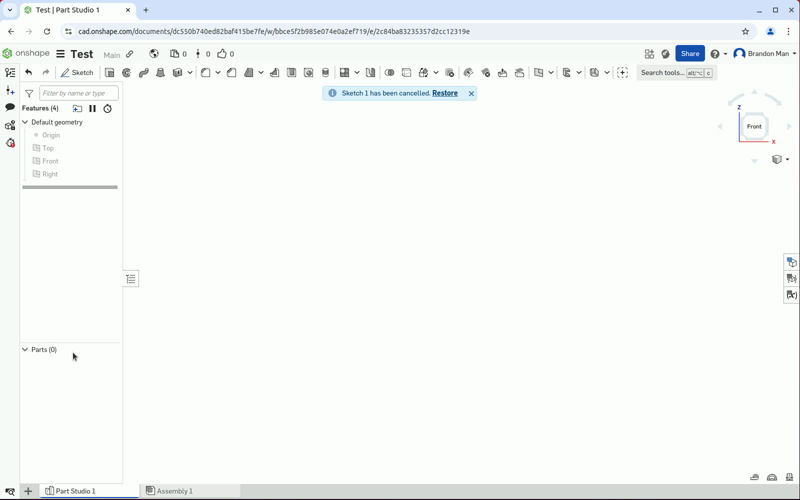
mouse_move(73, 352)
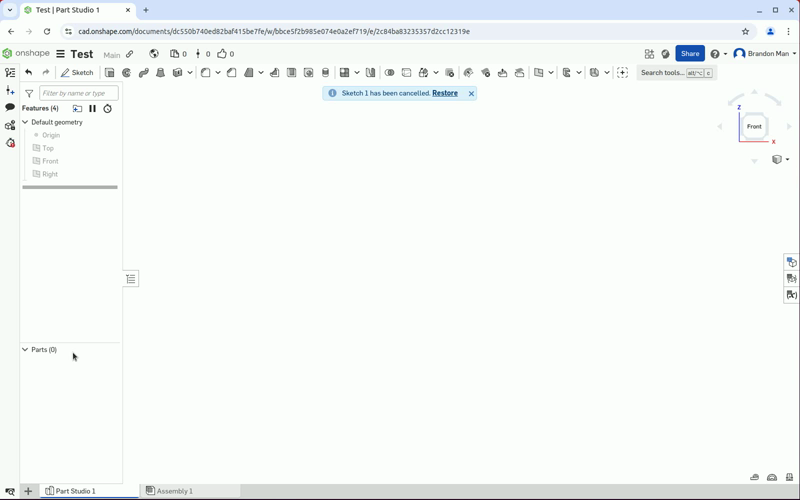
key(shift+y)
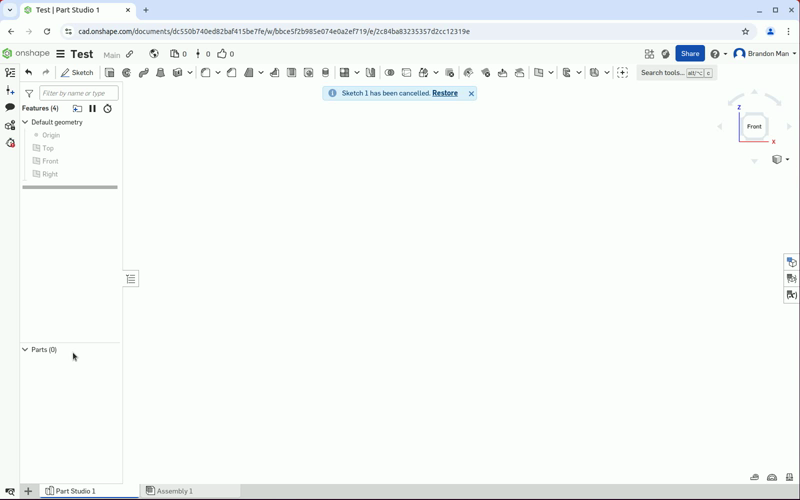
key(shift+s)
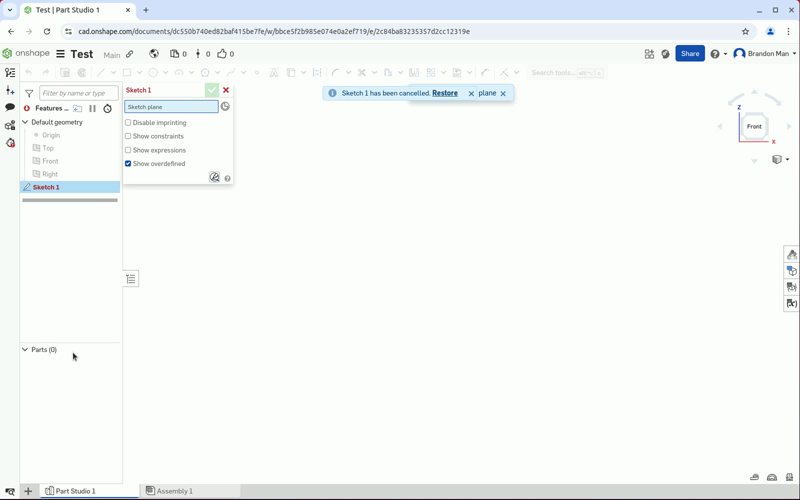
mouse_move(73, 163)
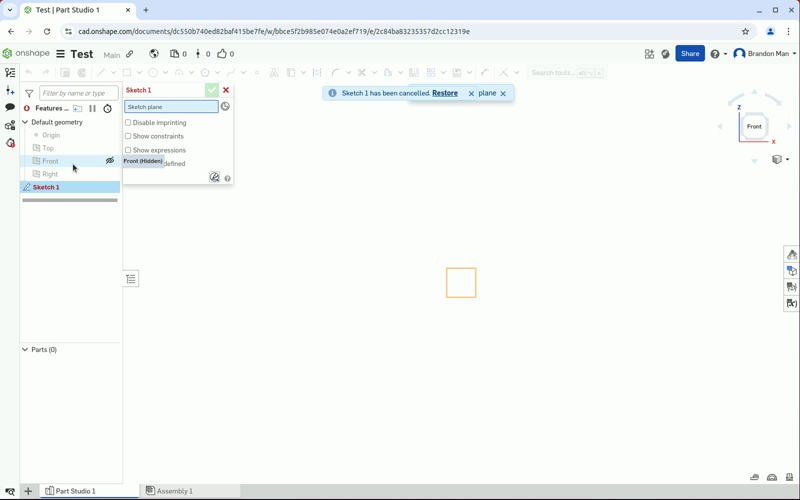
click(73, 163)
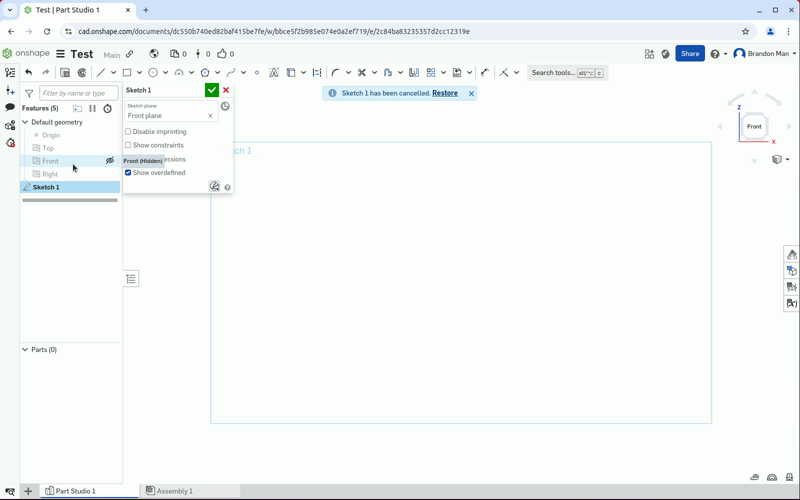
mouse_move(73, 352)
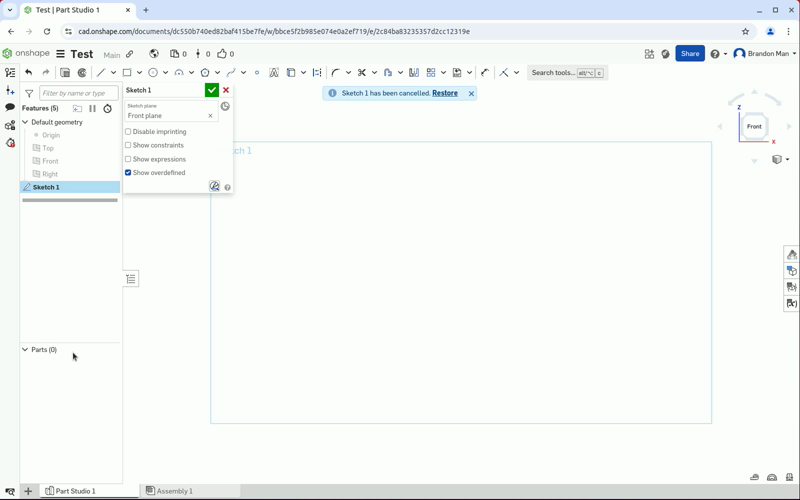
key(y)
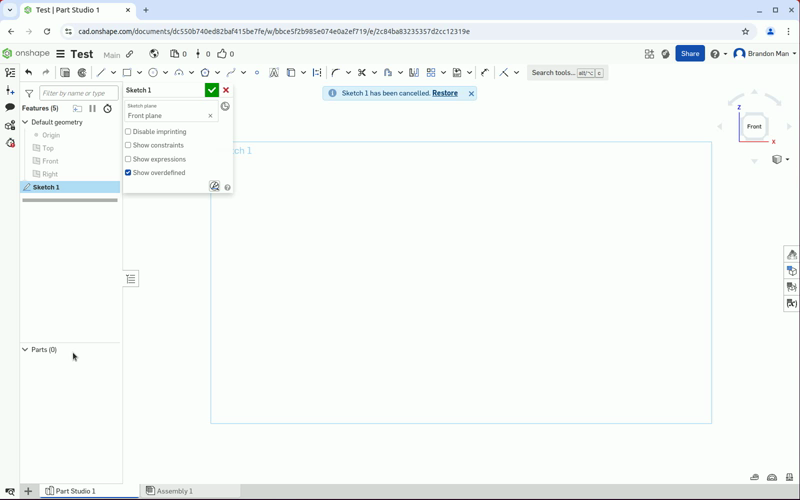
key(l)
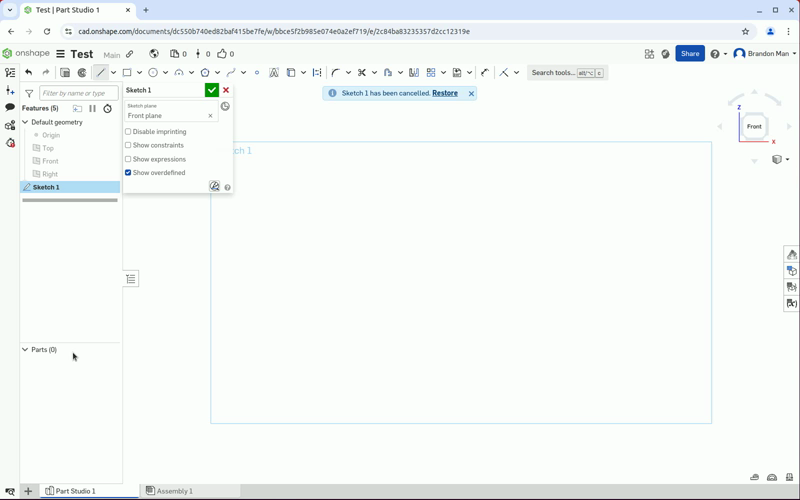
key_down(shift)
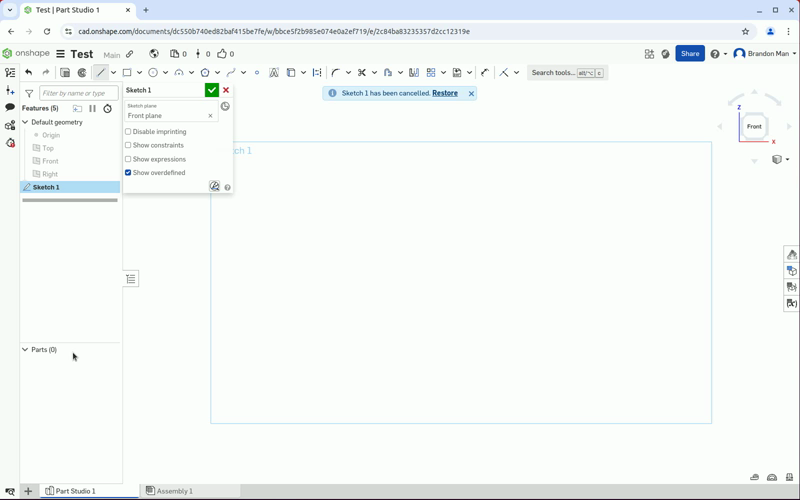
mouse_move(348, 295)
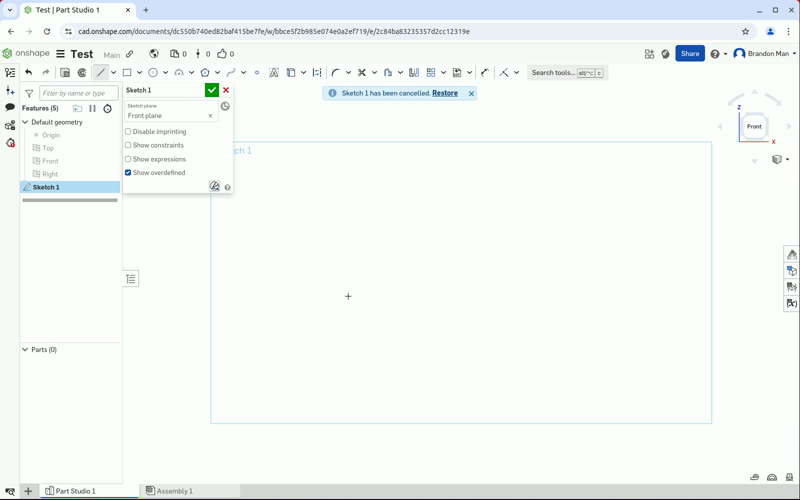
click(348, 295)
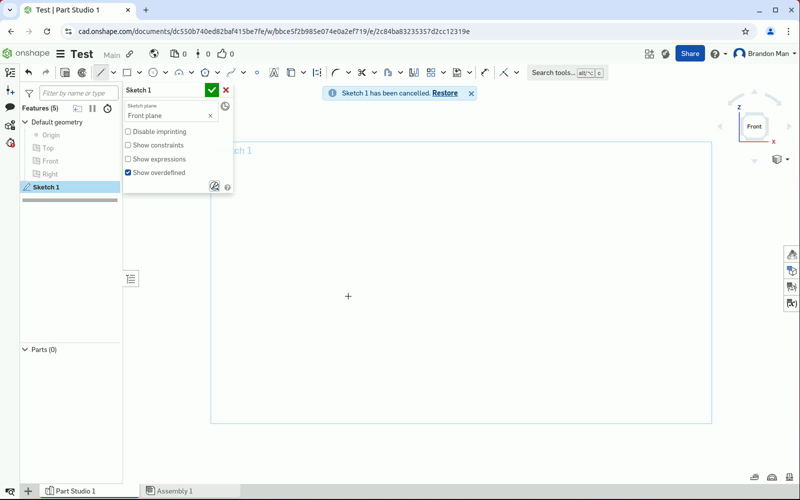
key_up(shift)
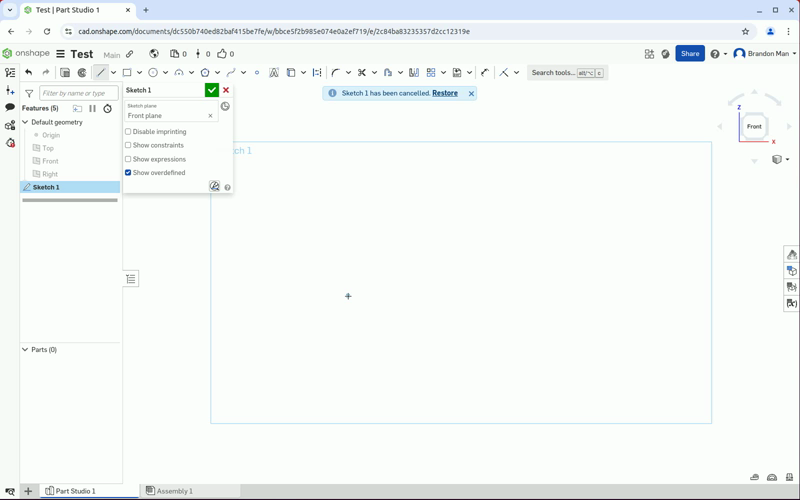
key_down(shift)
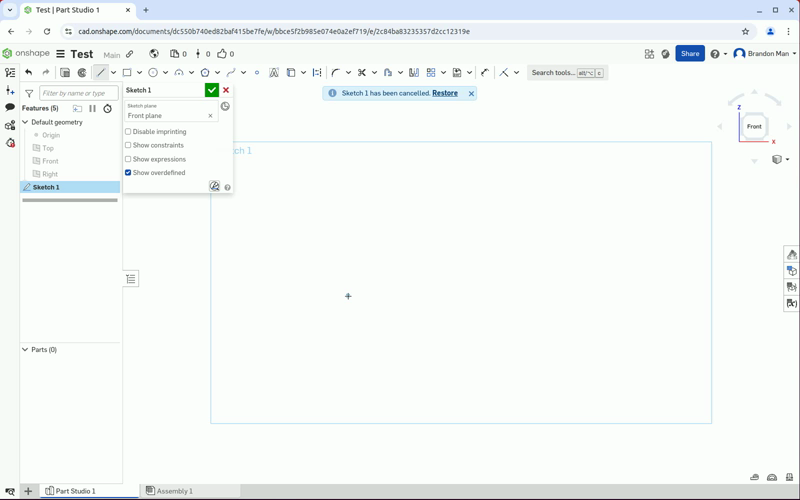
mouse_move(572, 295)
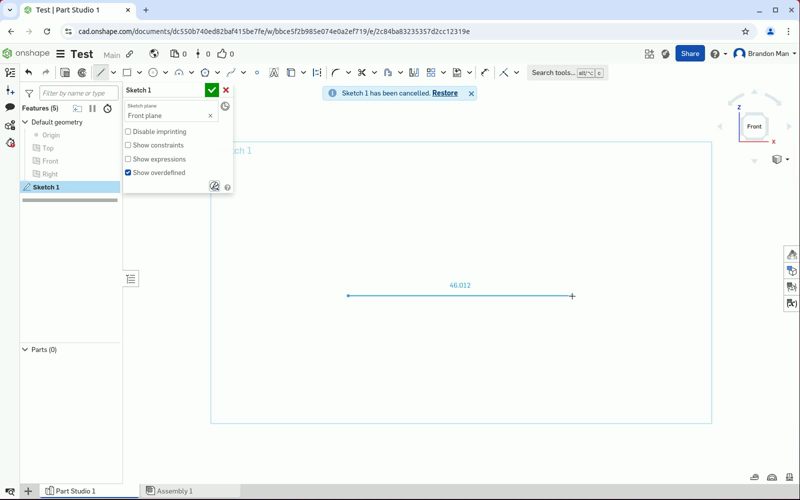
click(572, 295)
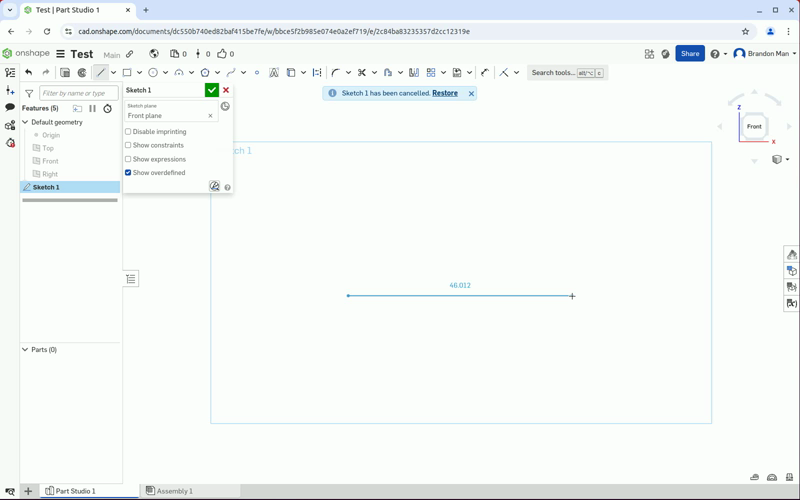
key_up(shift)
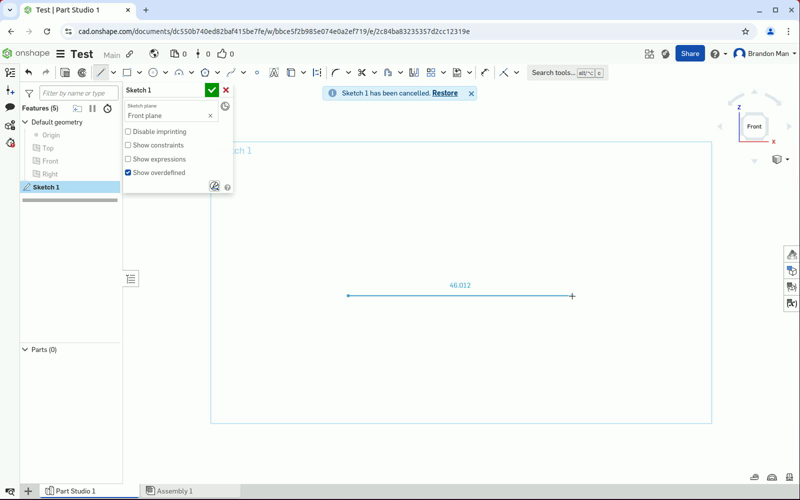
key_down(shift)
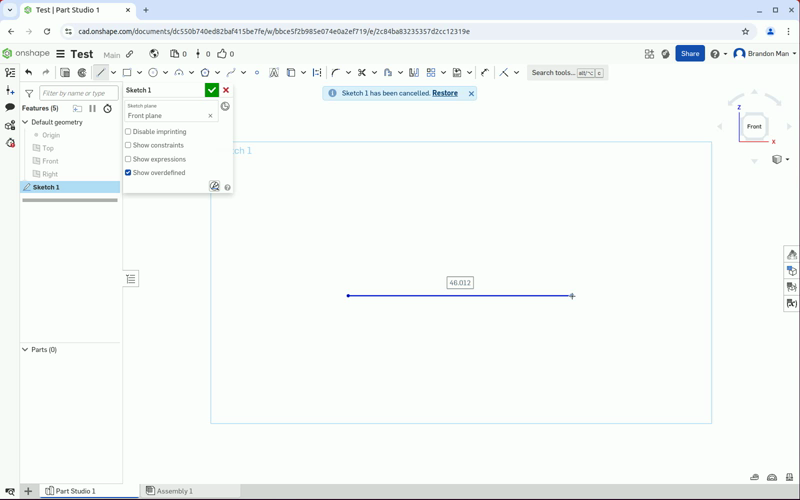
mouse_move(589, 295)
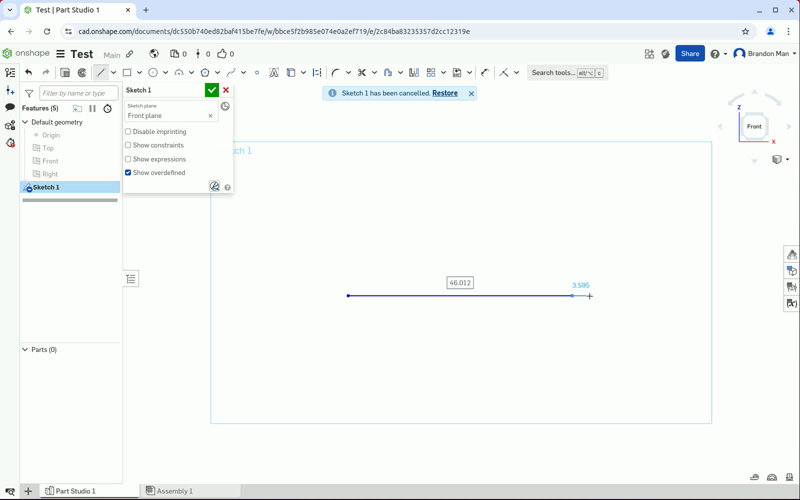
mouse_move(572, 272)
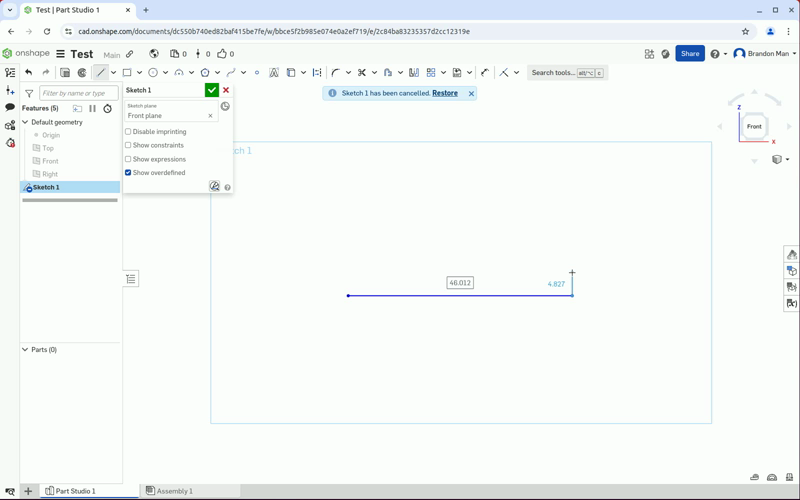
click(572, 272)
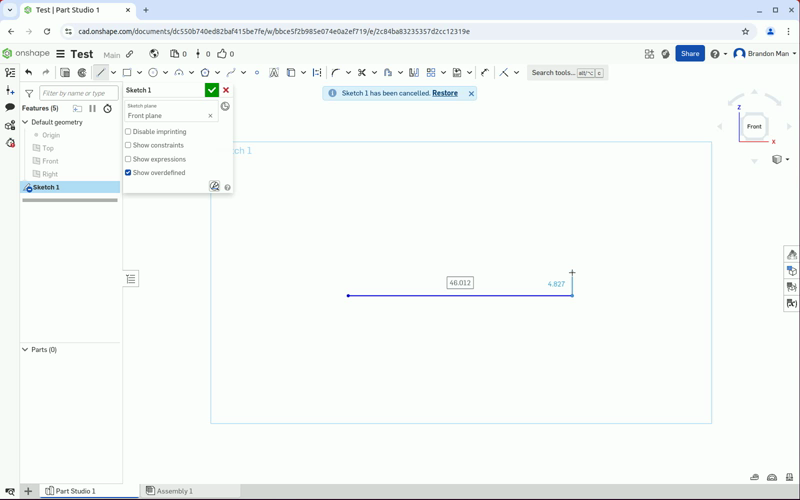
key_up(shift)
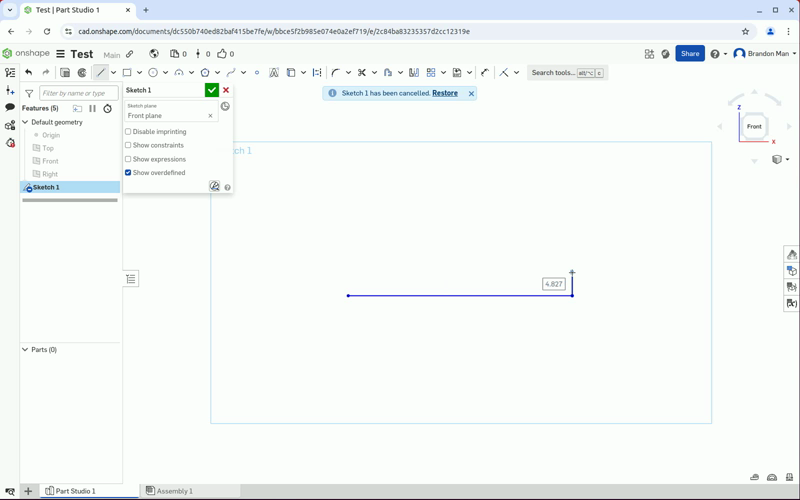
key_down(shift)
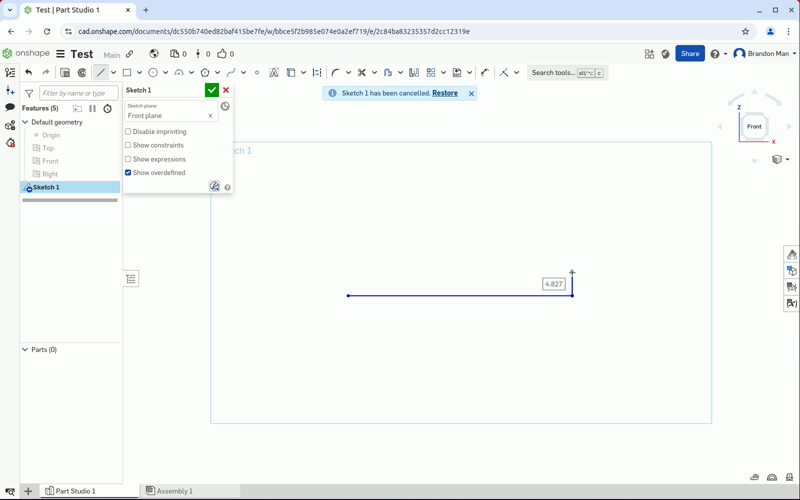
mouse_move(348, 272)
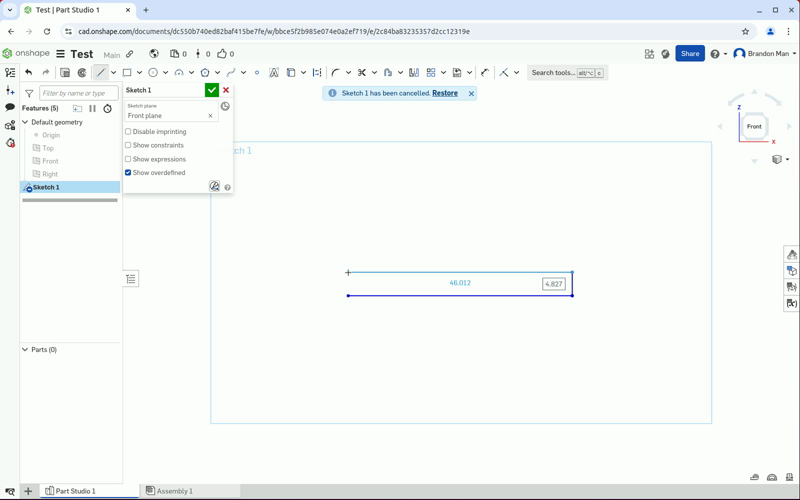
click(348, 272)
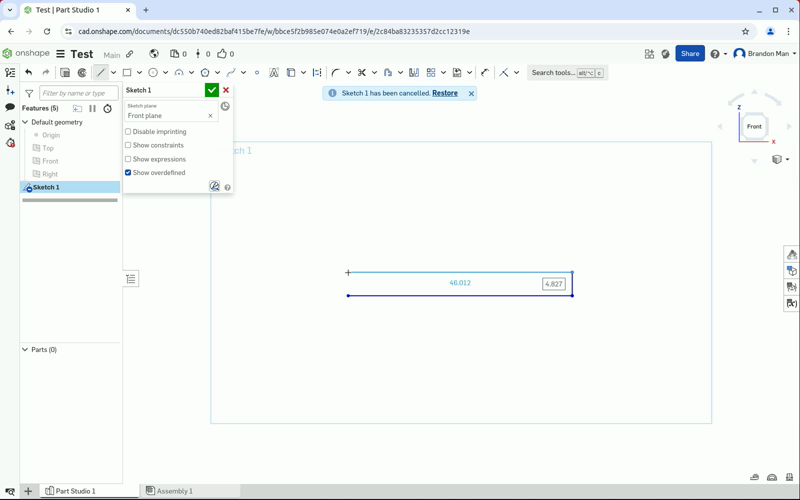
key_up(shift)
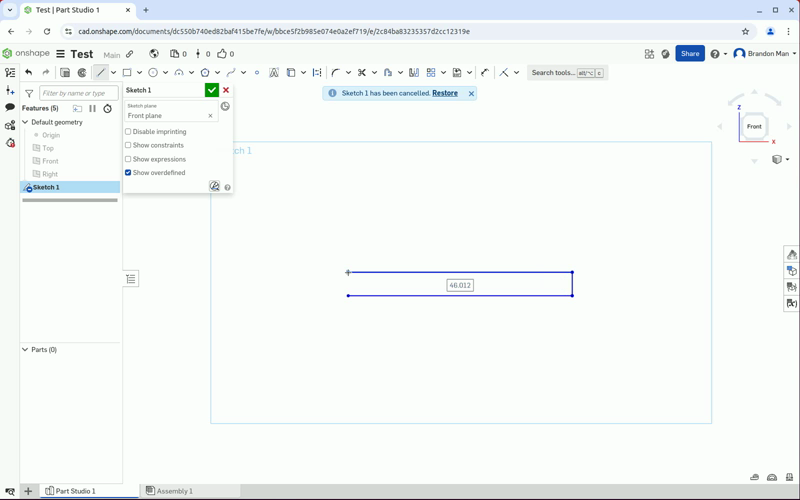
mouse_move(378, 272)
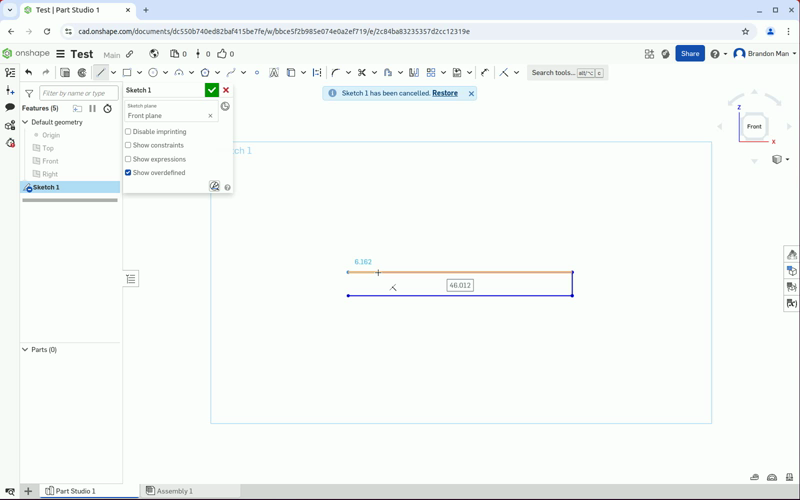
key_down(shift)
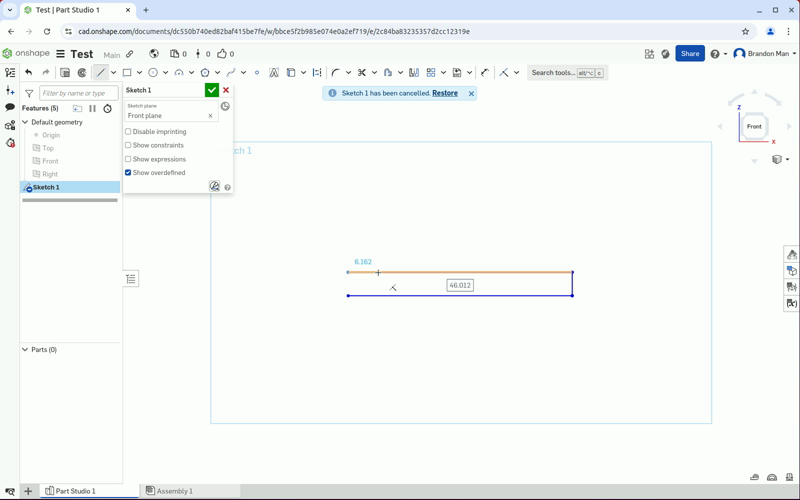
mouse_move(348, 295)
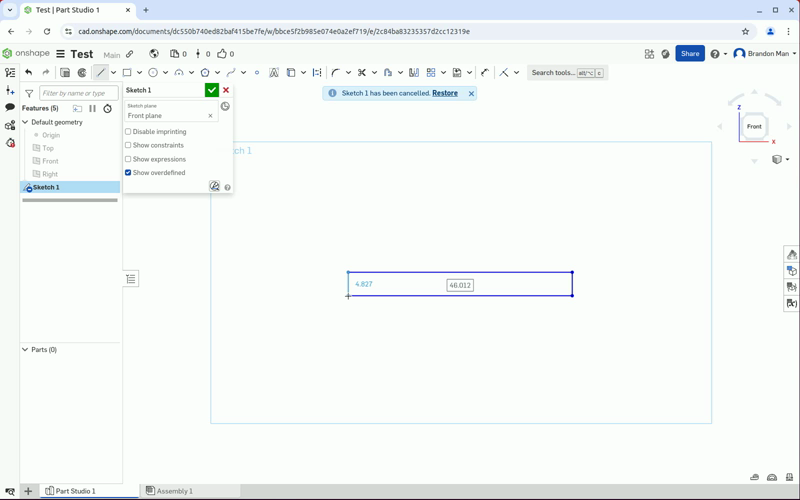
key_up(shift)
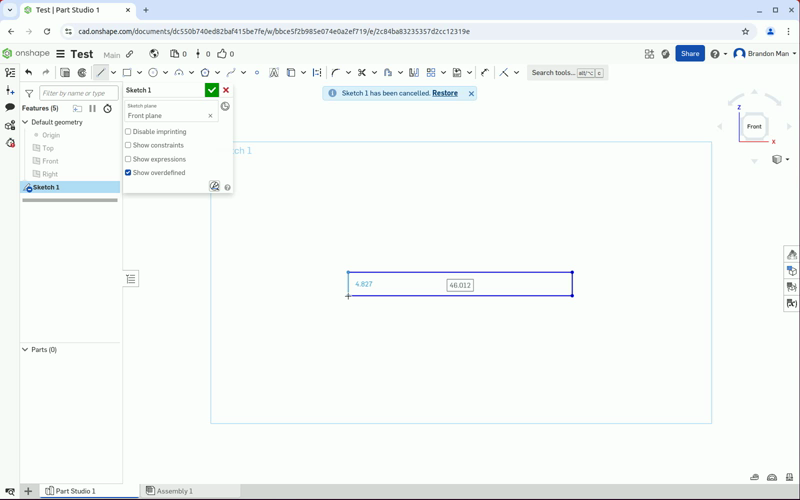
click(348, 295)
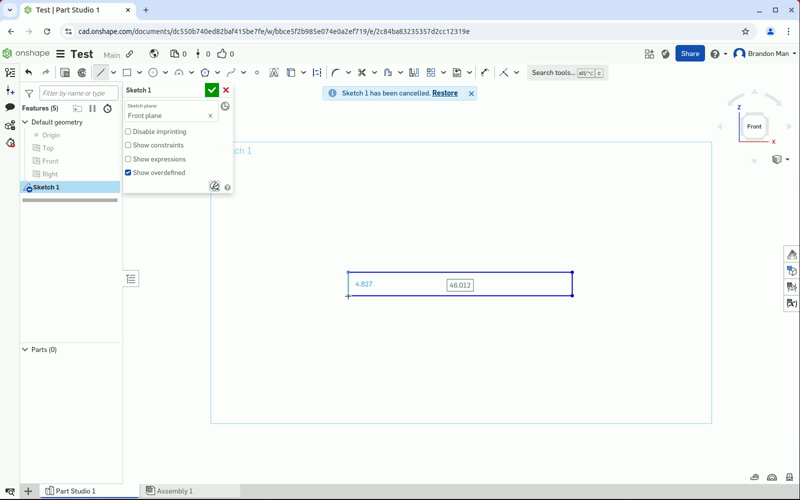
key(esc)
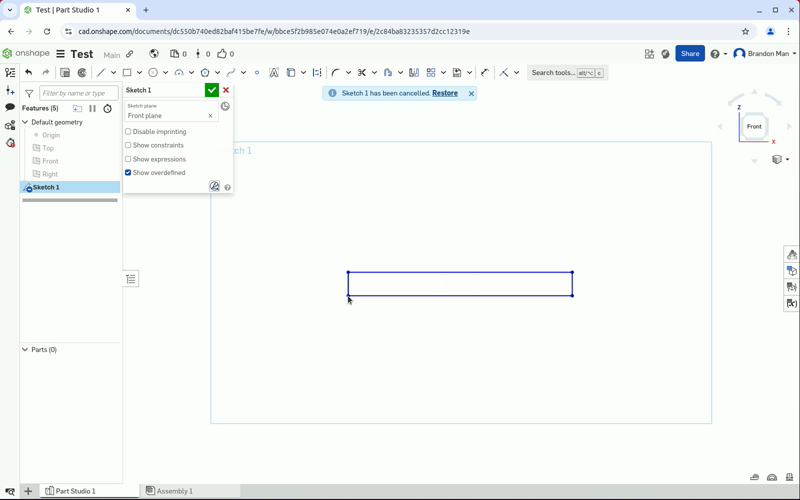
mouse_move(518, 284)
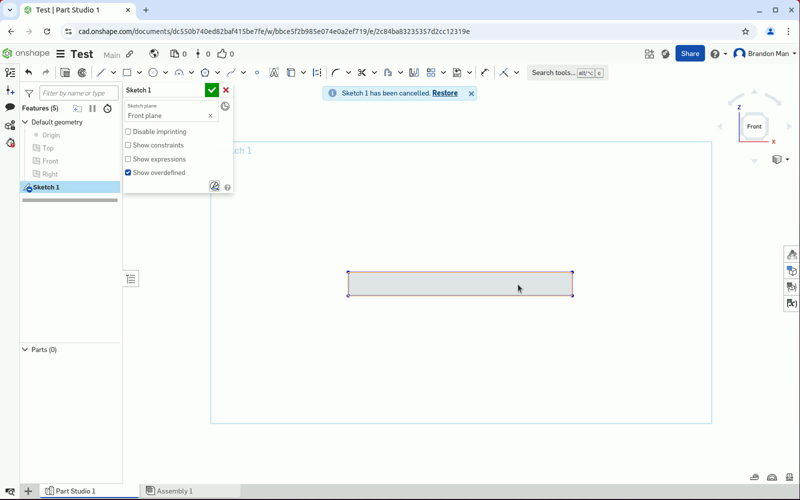
click(518, 284)
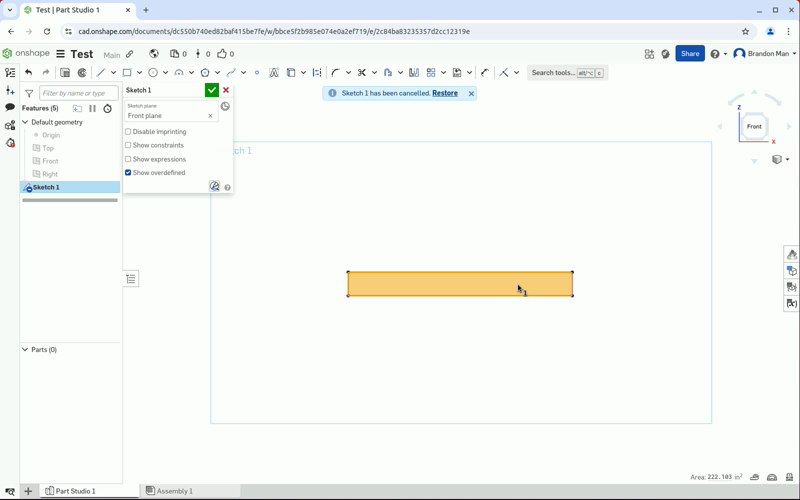
mouse_move(73, 352)
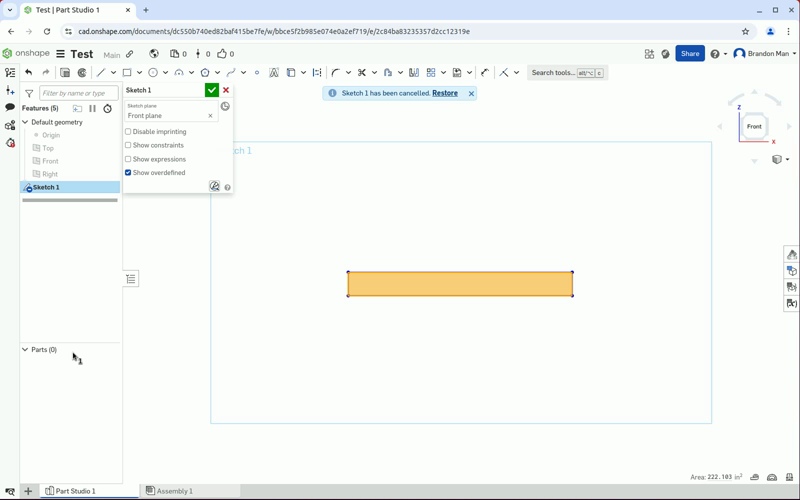
key(shift+y)
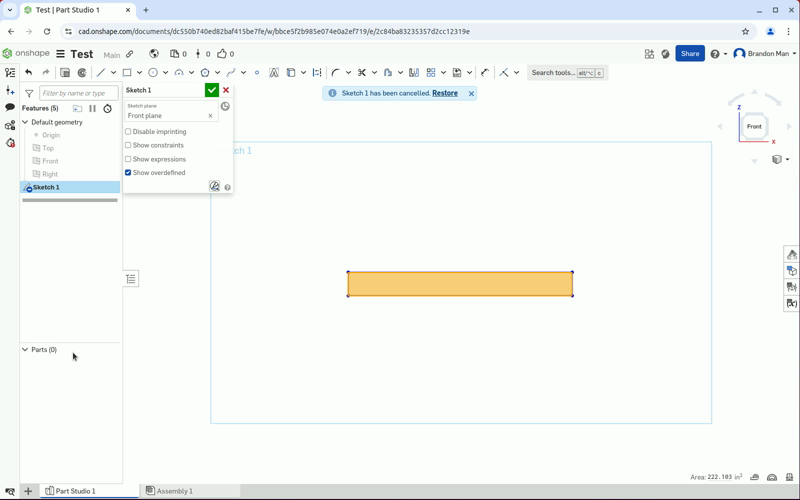
key(shift+e)
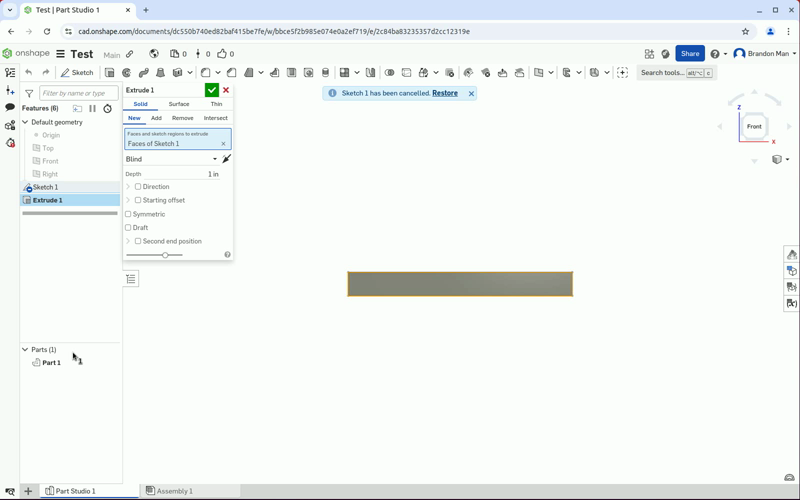
mouse_move(143, 106)
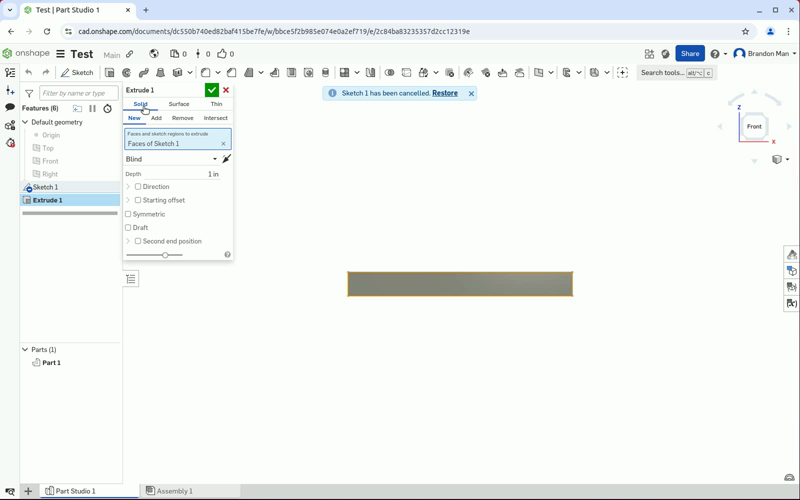
click(143, 106)
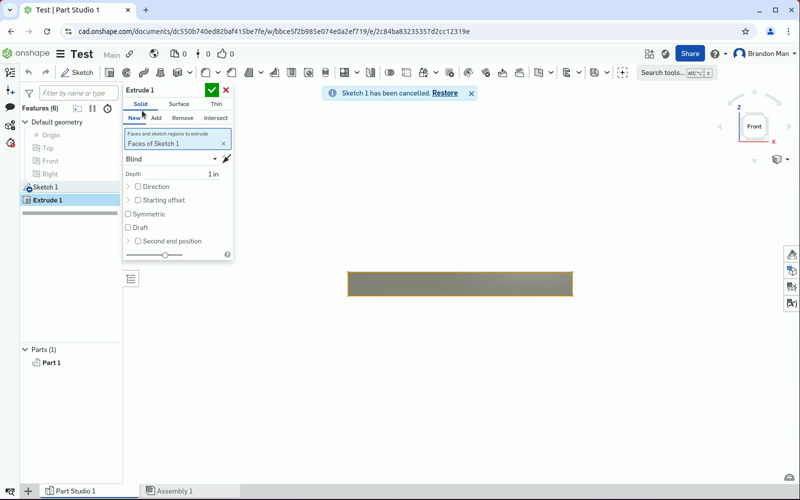
mouse_move(137, 120)
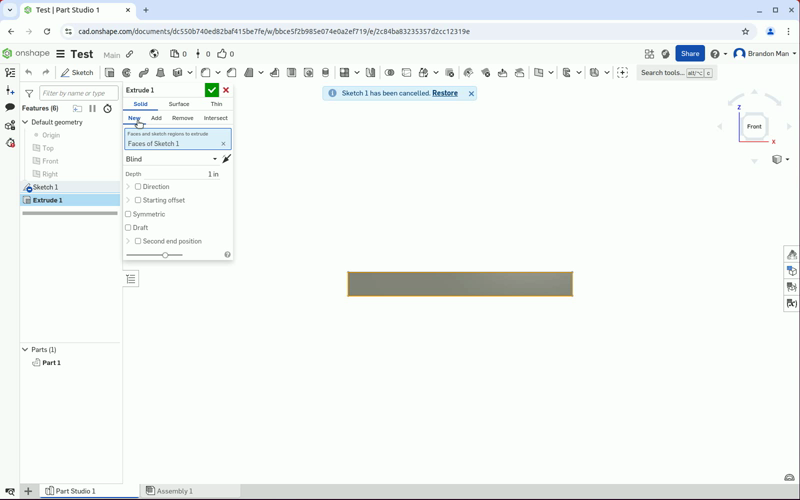
click(137, 120)
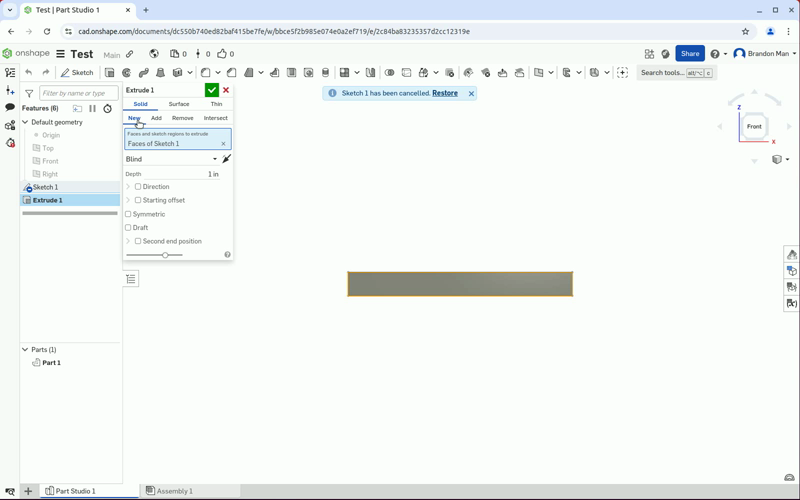
key(tab, 4)
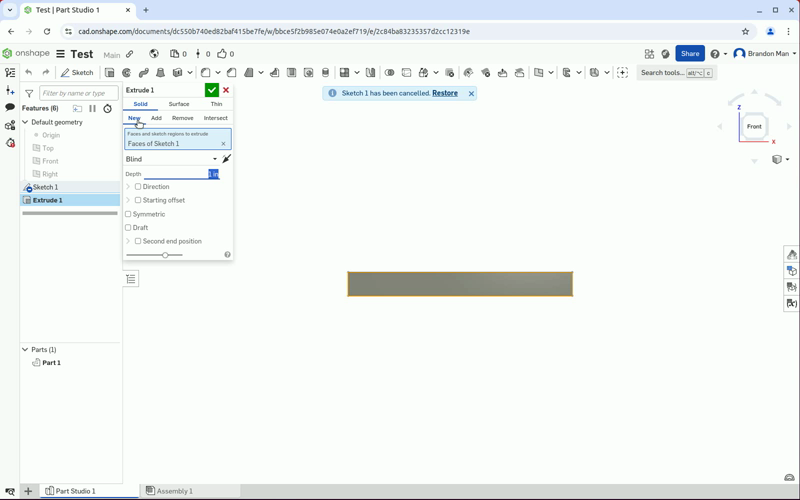
text(1.204)
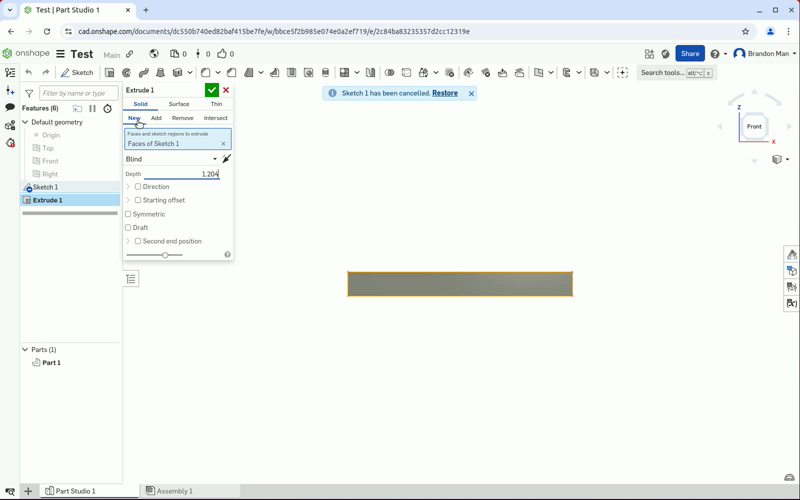
key(enter)
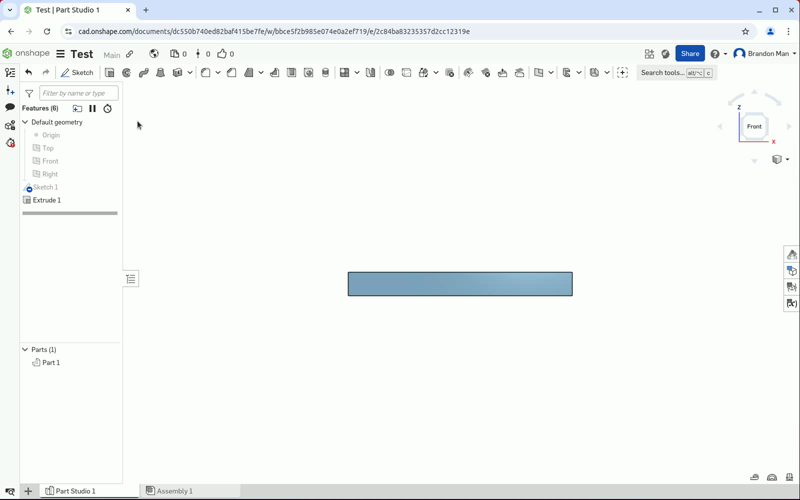
key(shift+h)
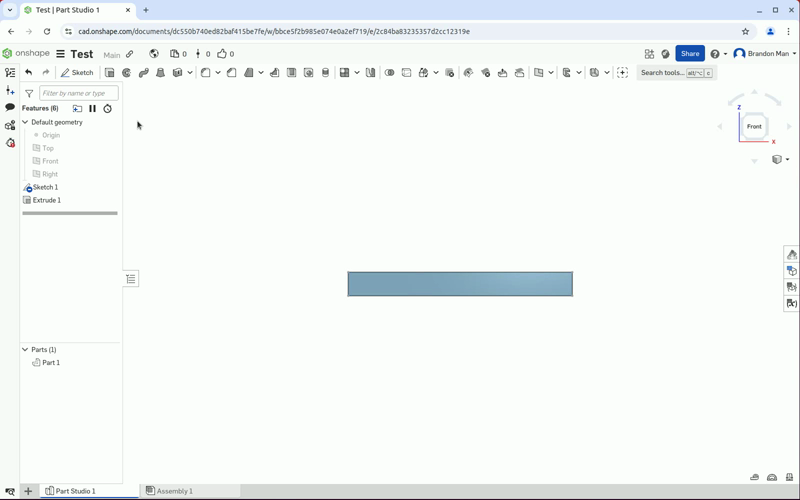
key(shift+h)
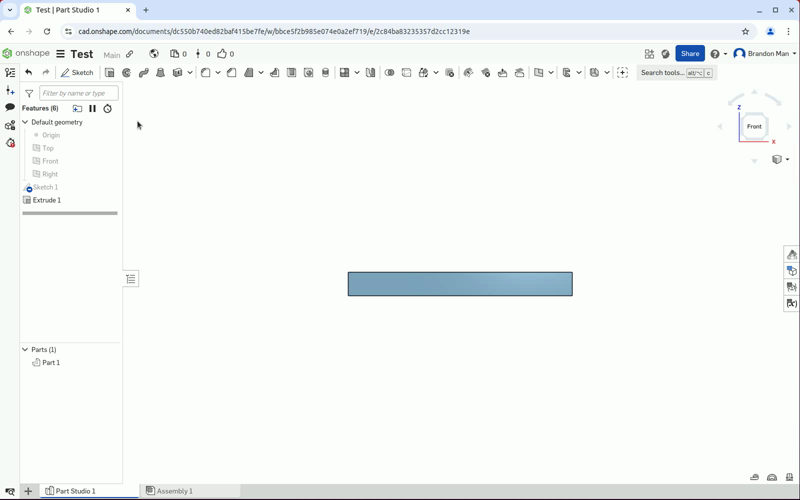
mouse_move(73, 189)
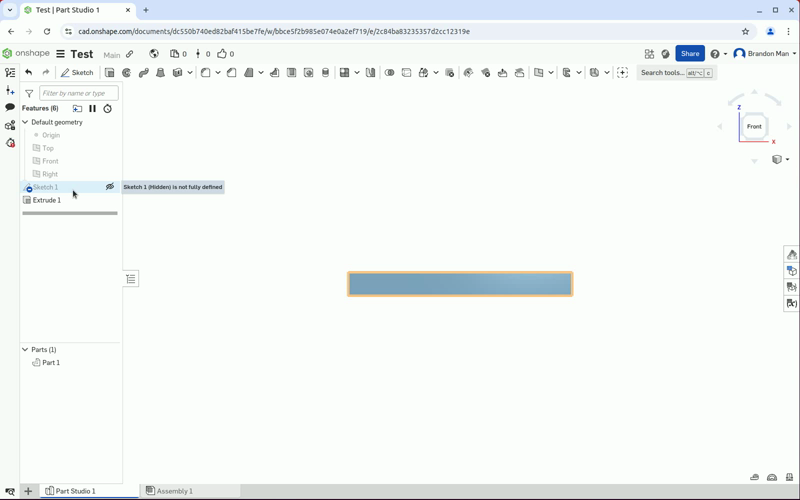
click(73, 189)
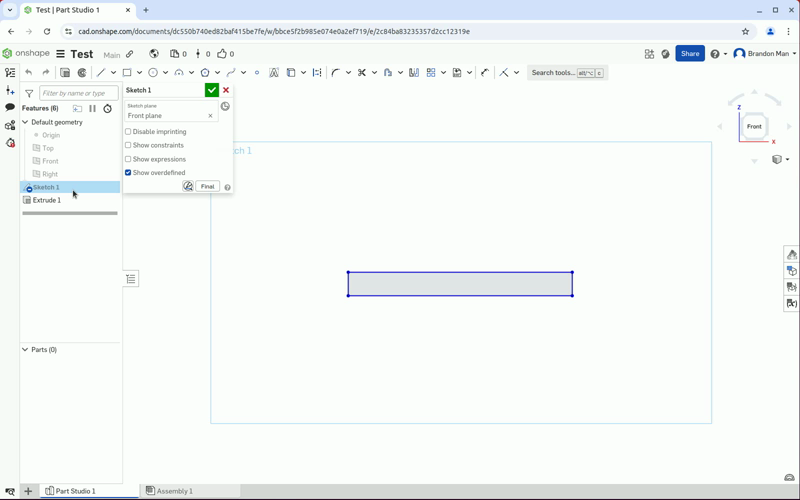
mouse_move(229, 92)
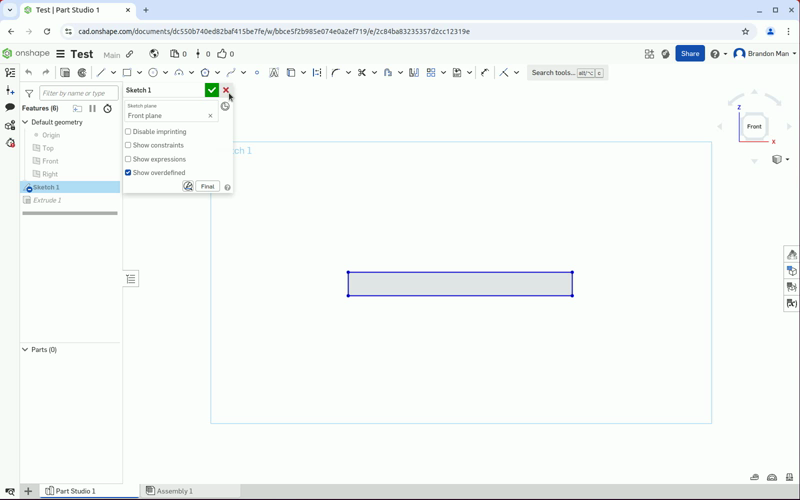
click(229, 92)
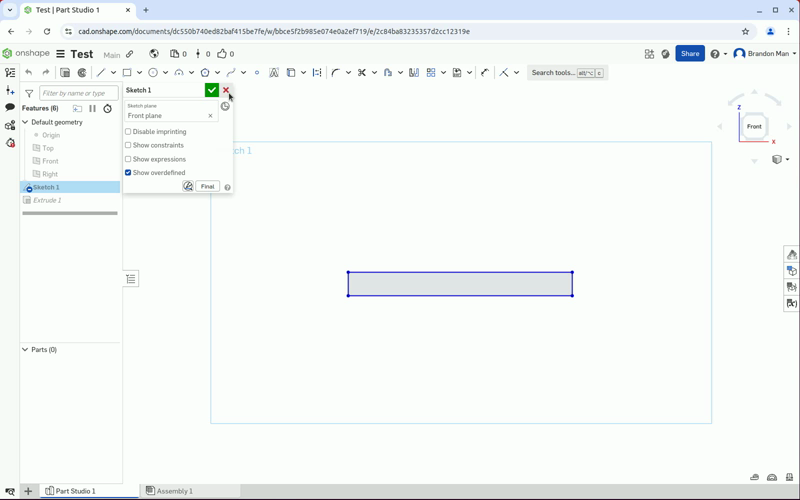
key(shift+s)
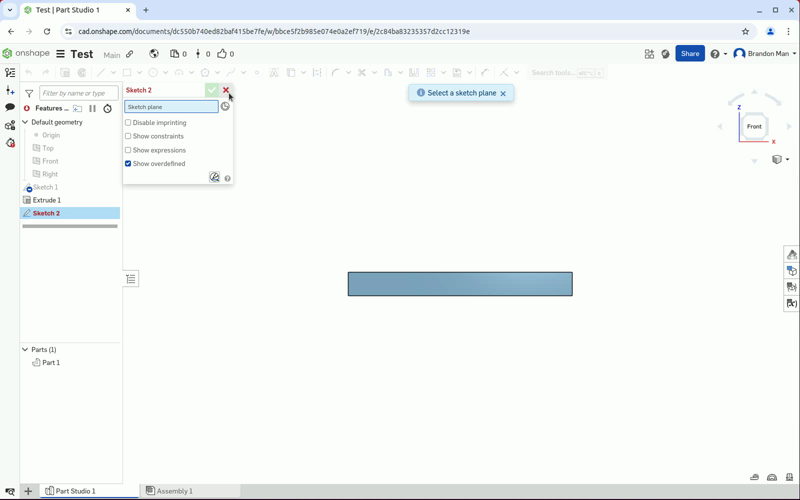
mouse_move(73, 163)
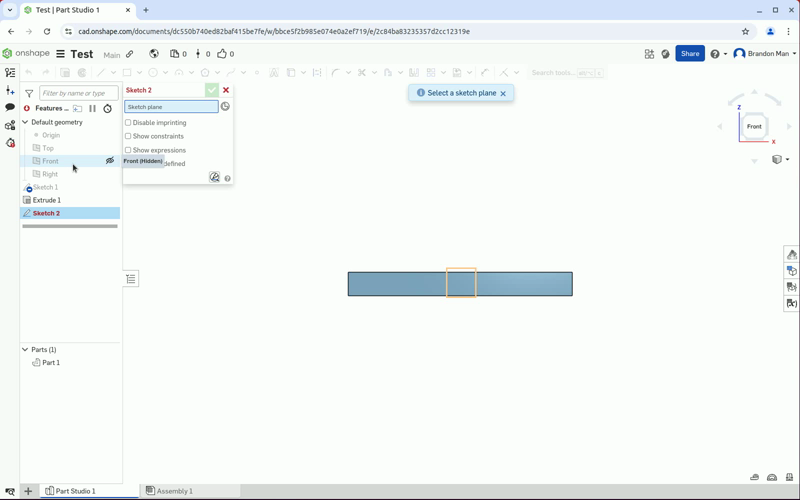
click(73, 163)
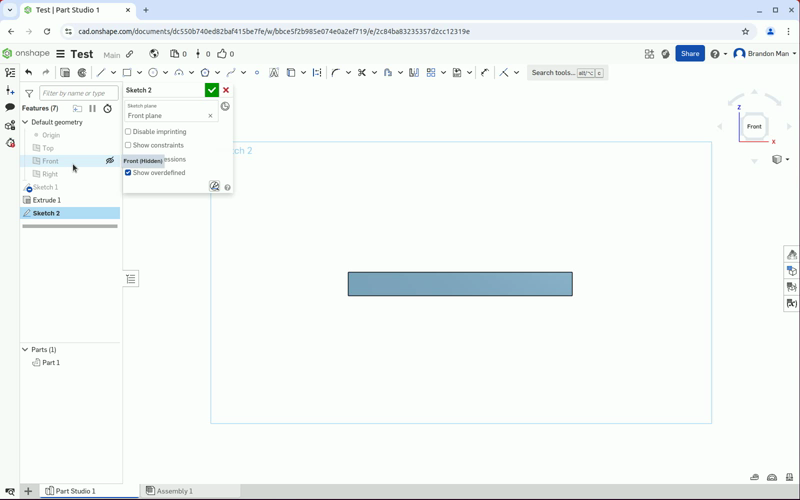
mouse_move(73, 352)
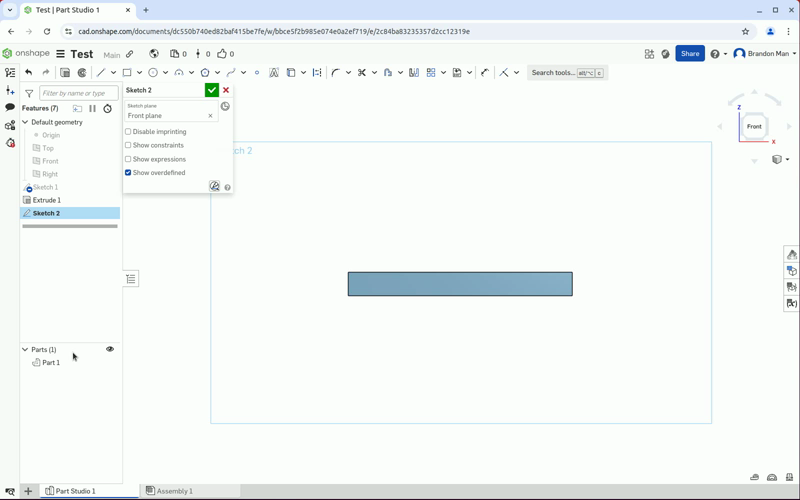
key(y)
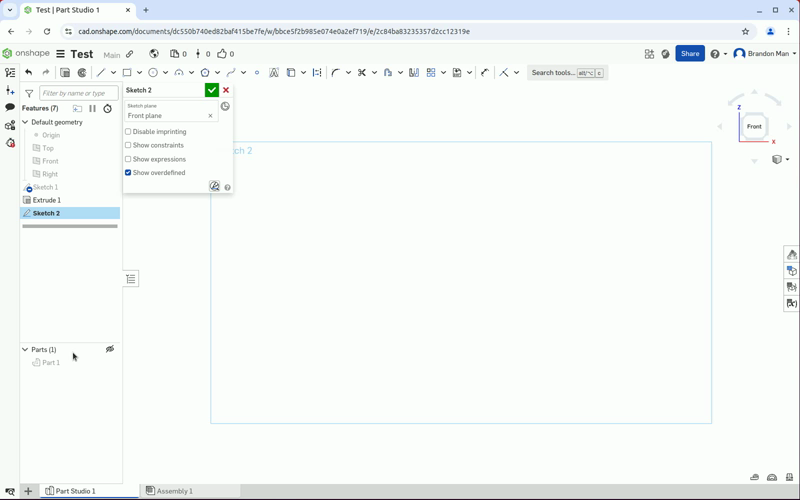
key(l)
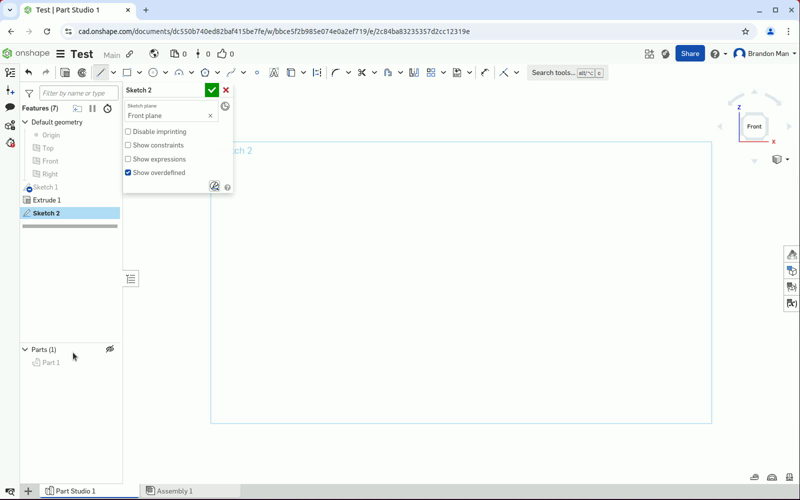
key_down(shift)
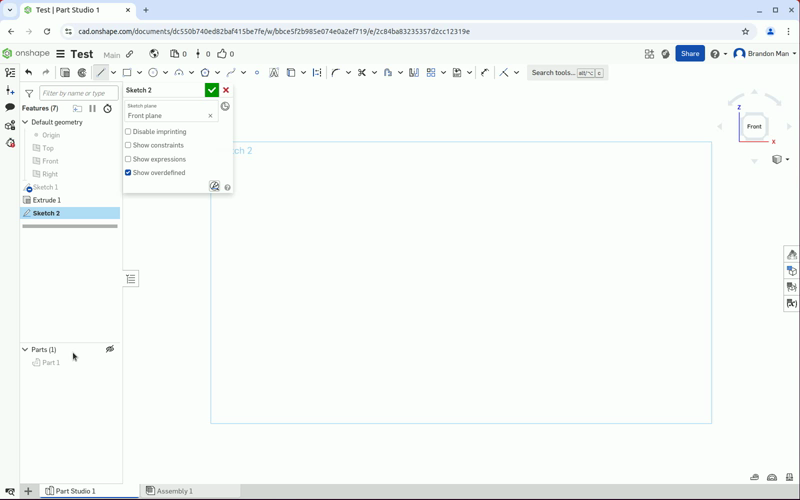
mouse_move(348, 304)
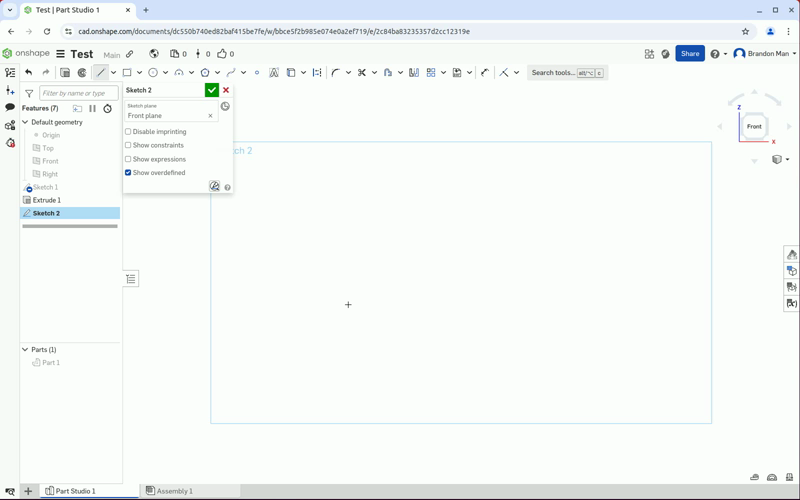
click(348, 304)
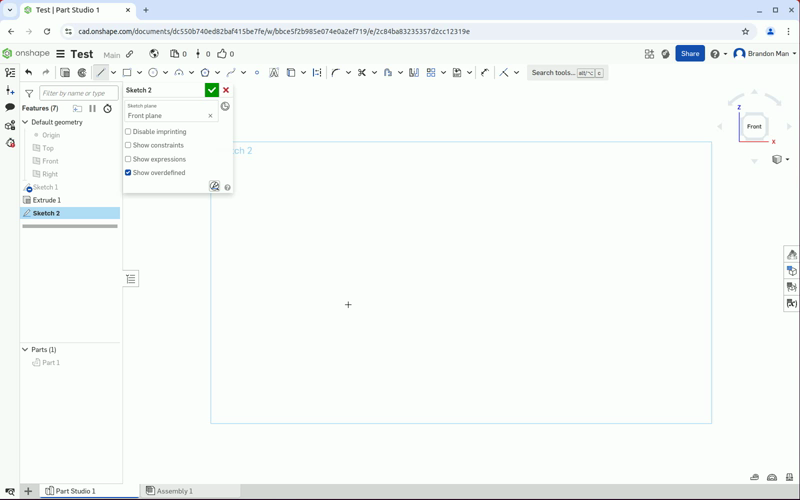
key_up(shift)
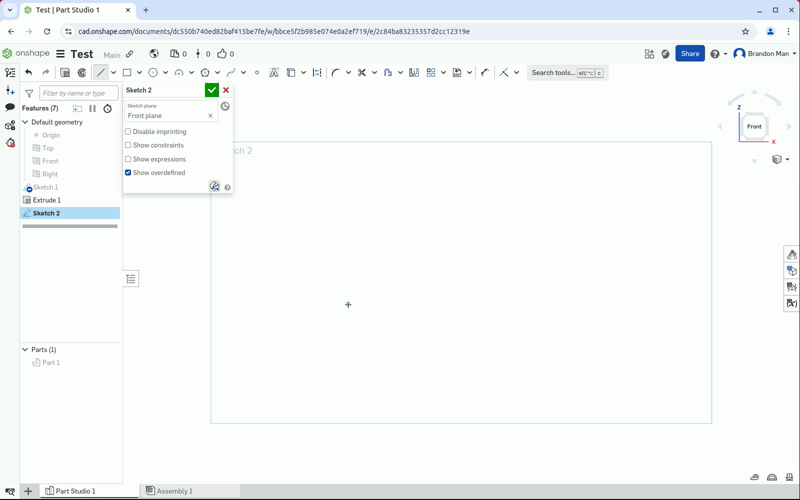
key_down(shift)
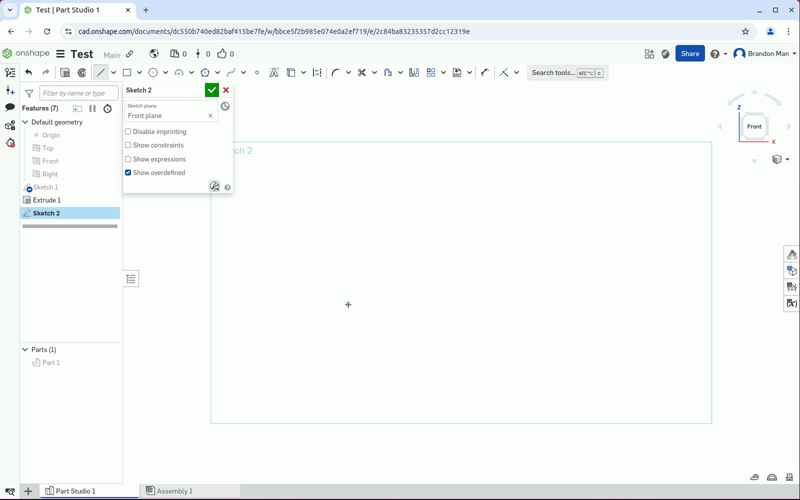
mouse_move(572, 304)
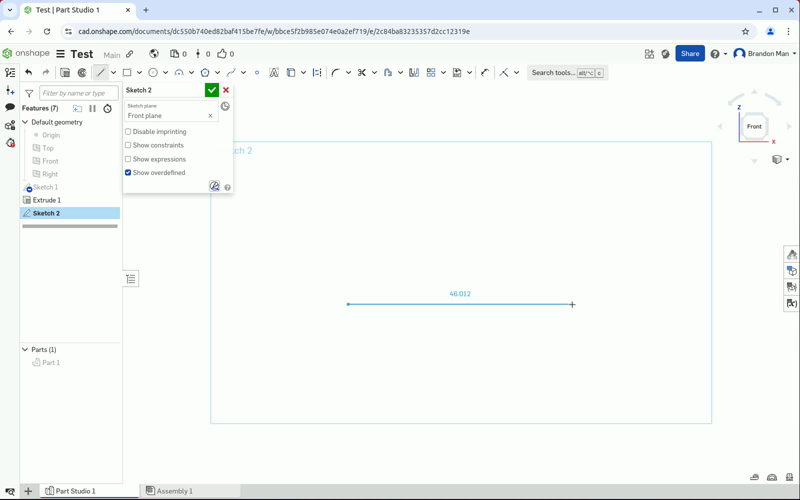
click(572, 304)
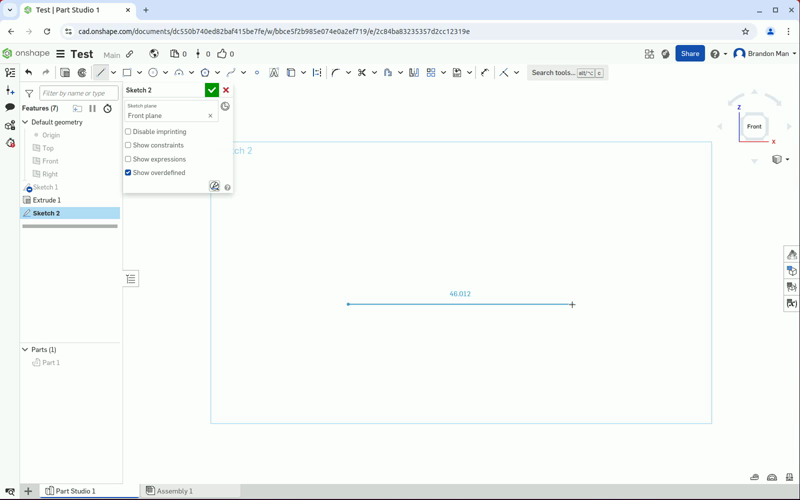
key_up(shift)
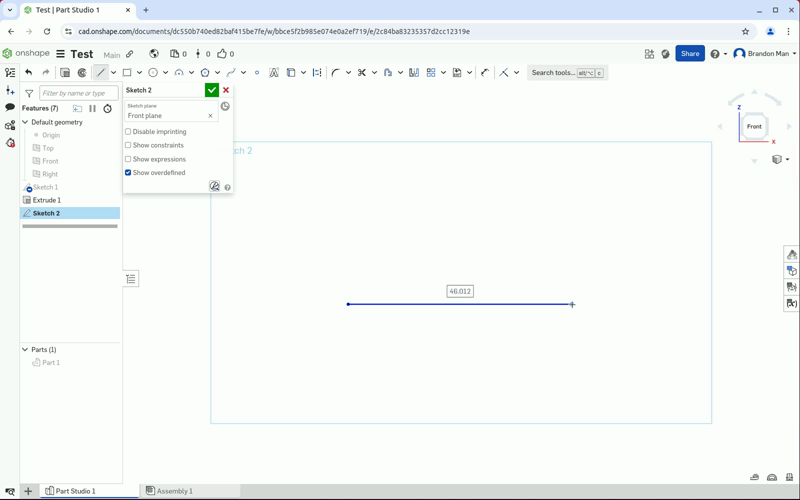
key_down(shift)
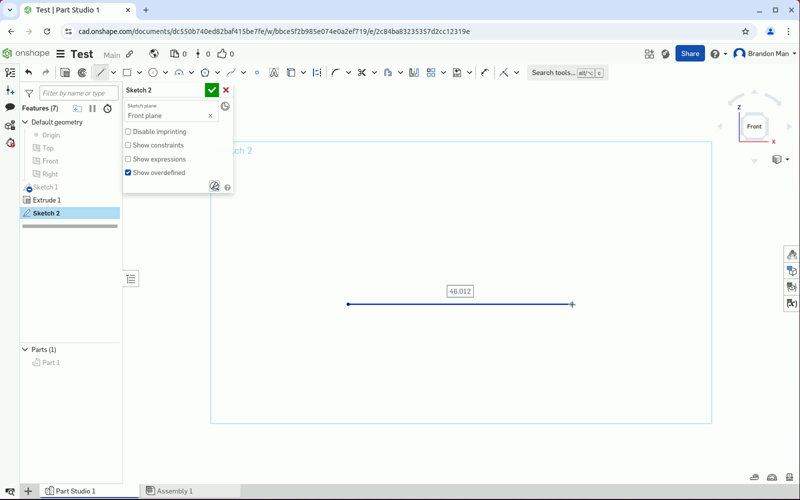
mouse_move(589, 304)
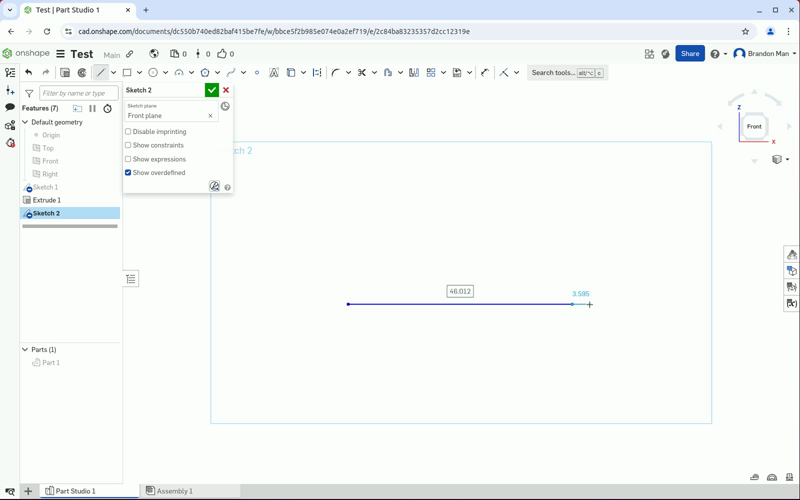
mouse_move(572, 294)
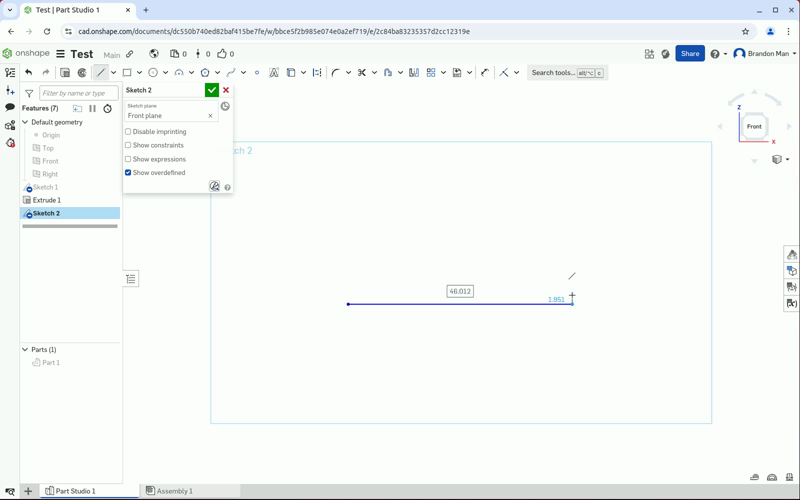
click(572, 294)
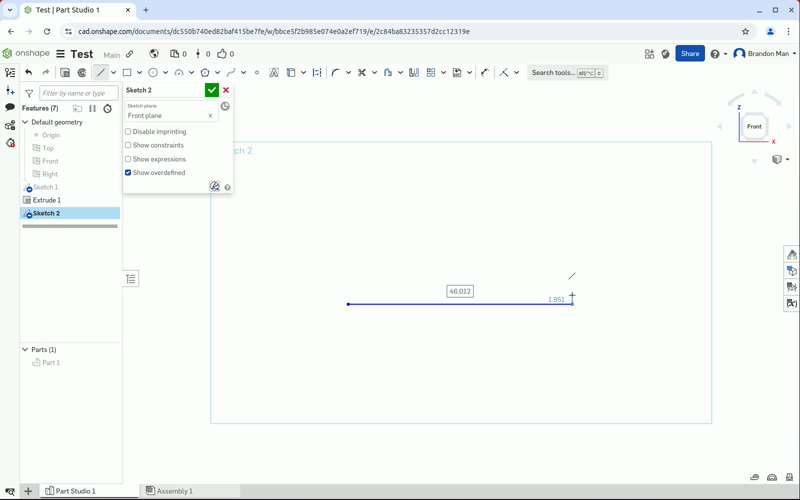
key_up(shift)
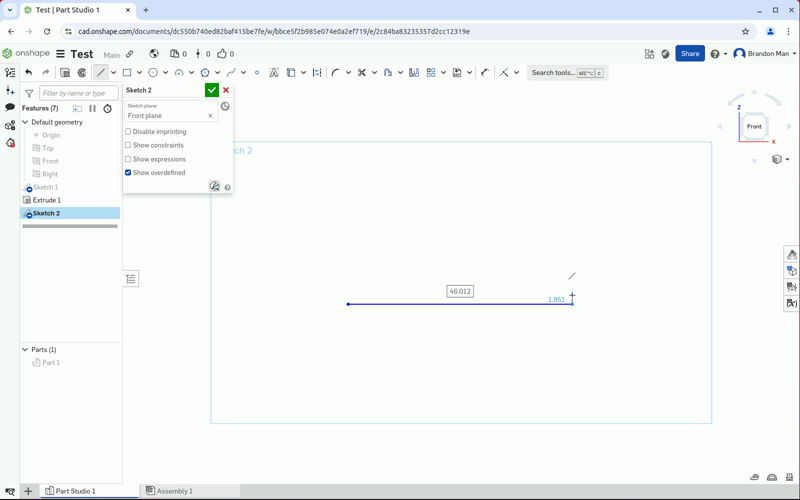
key_down(shift)
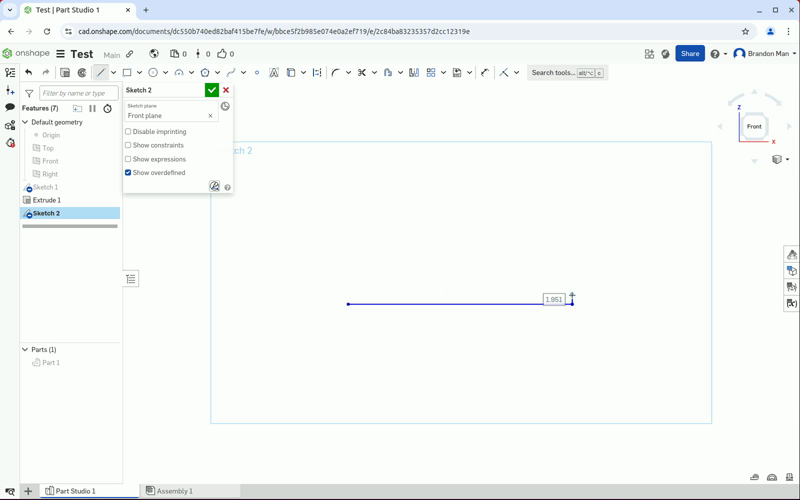
mouse_move(348, 294)
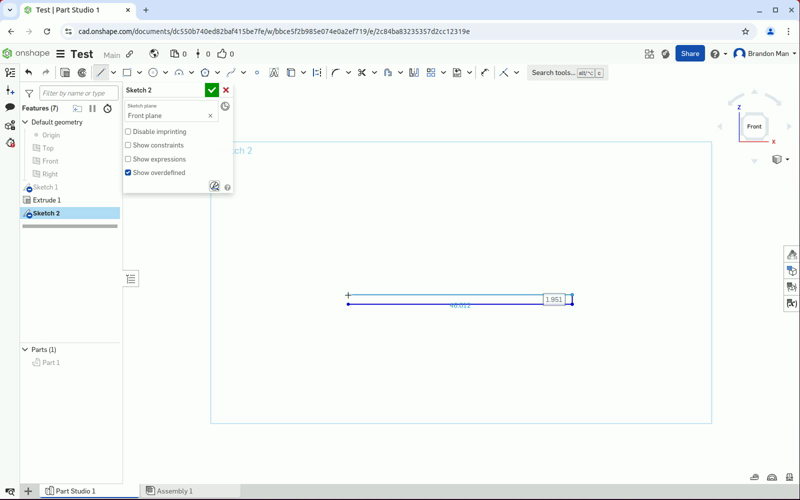
click(348, 294)
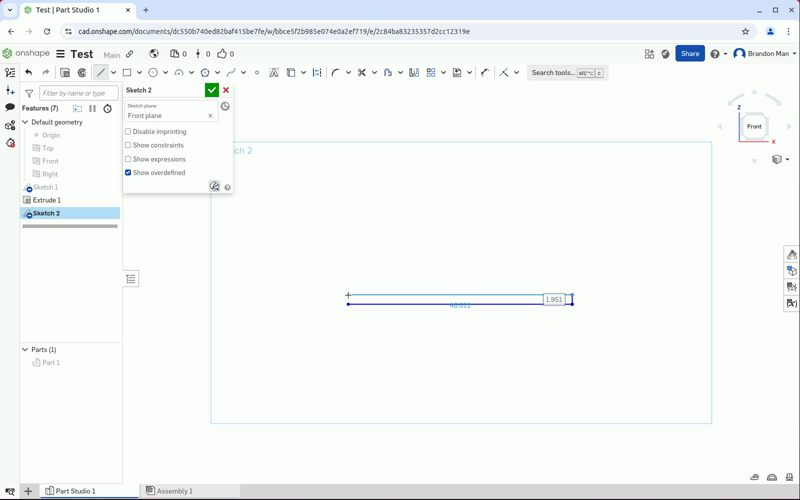
key_up(shift)
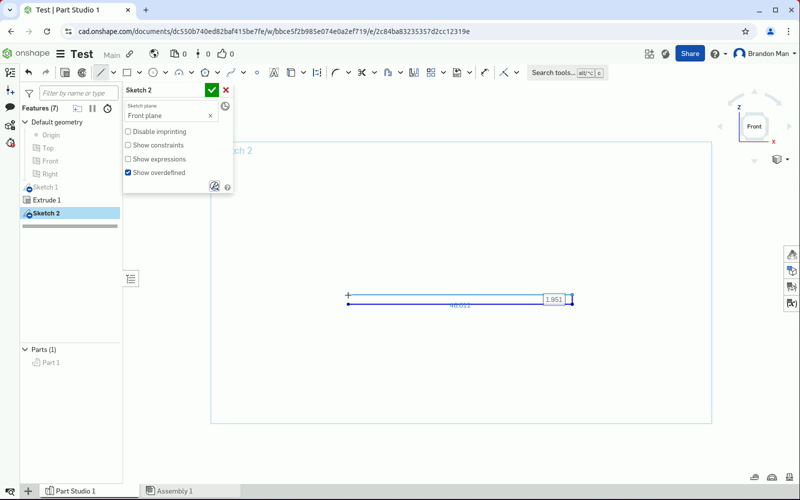
mouse_move(378, 294)
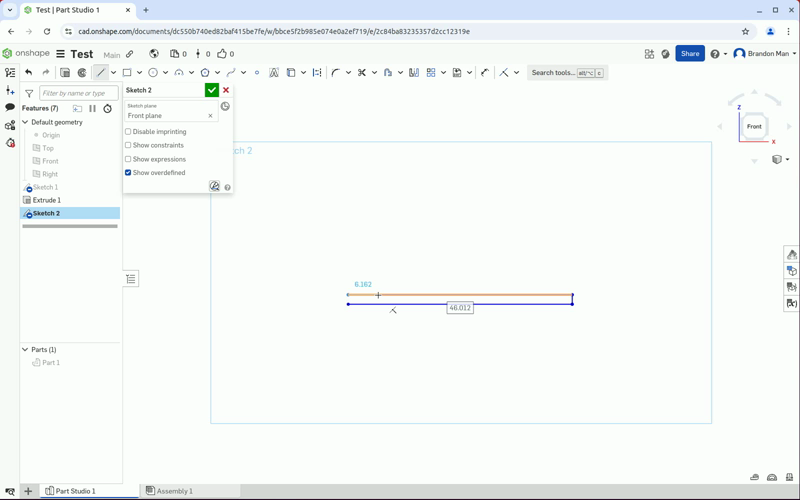
key_down(shift)
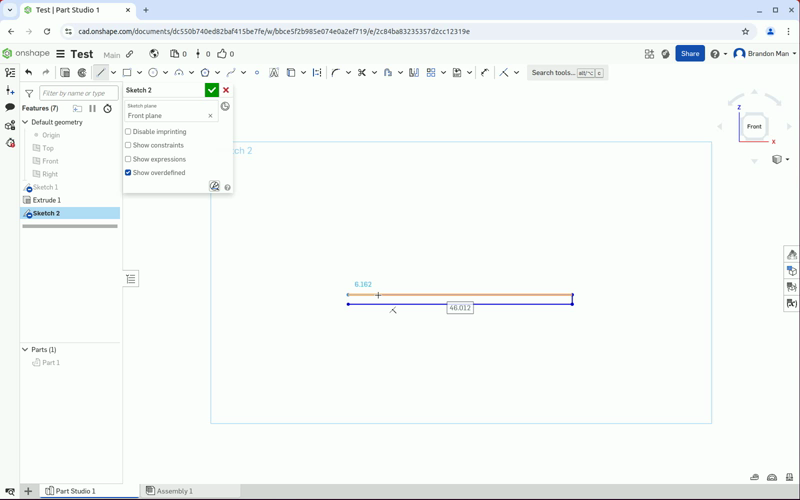
mouse_move(348, 304)
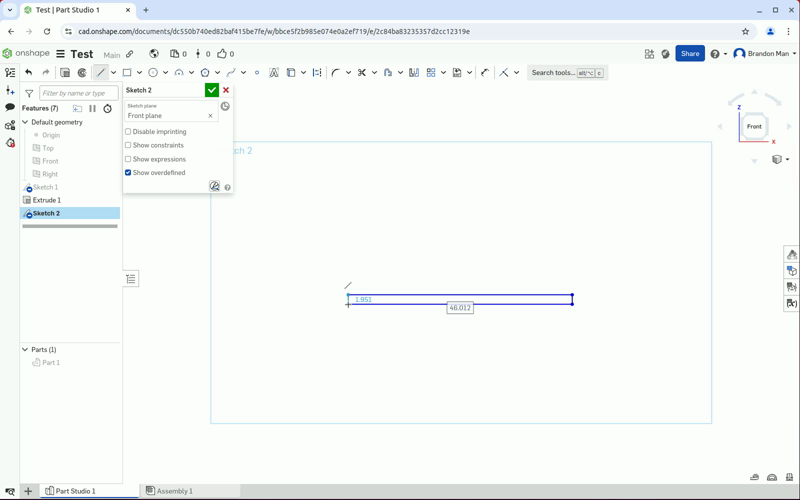
key_up(shift)
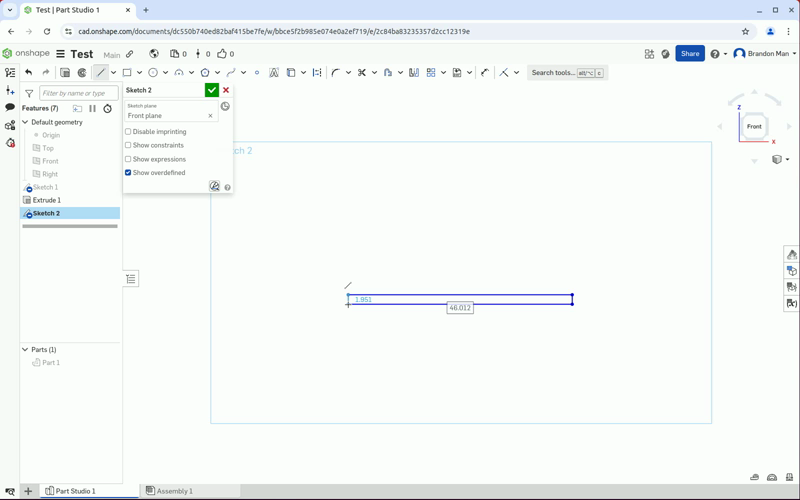
click(348, 304)
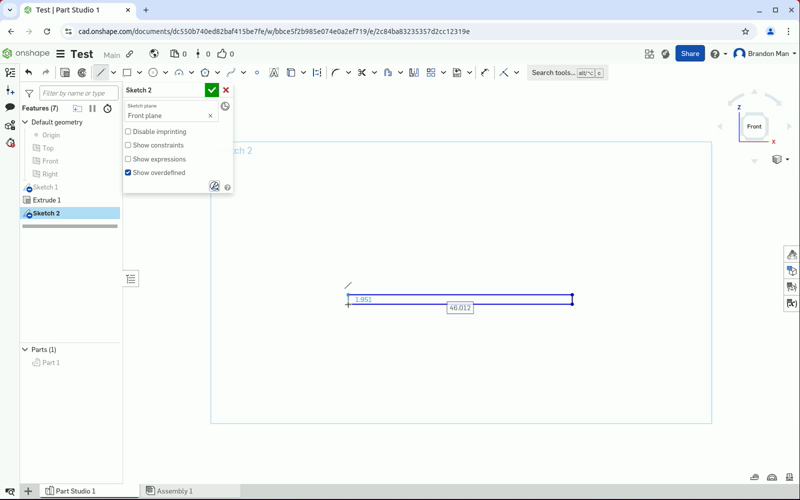
key(esc)
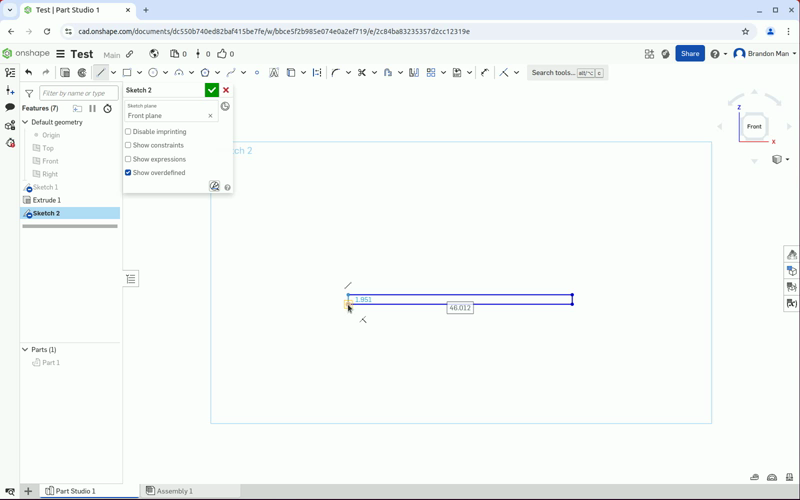
mouse_move(531, 297)
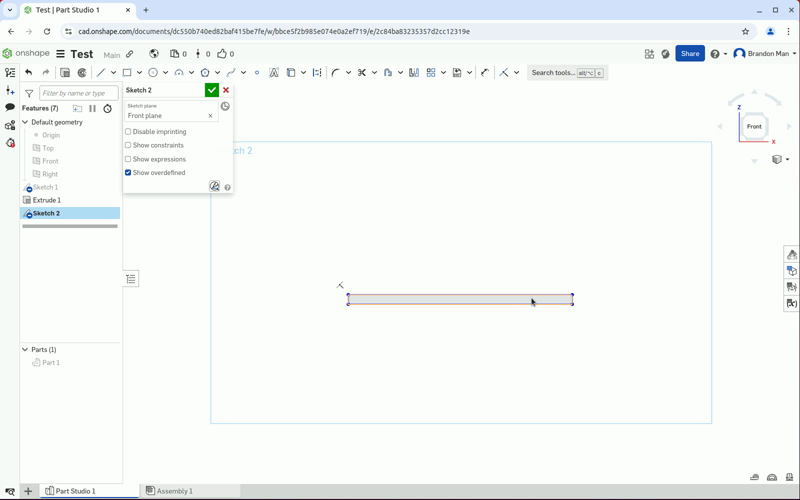
click(531, 297)
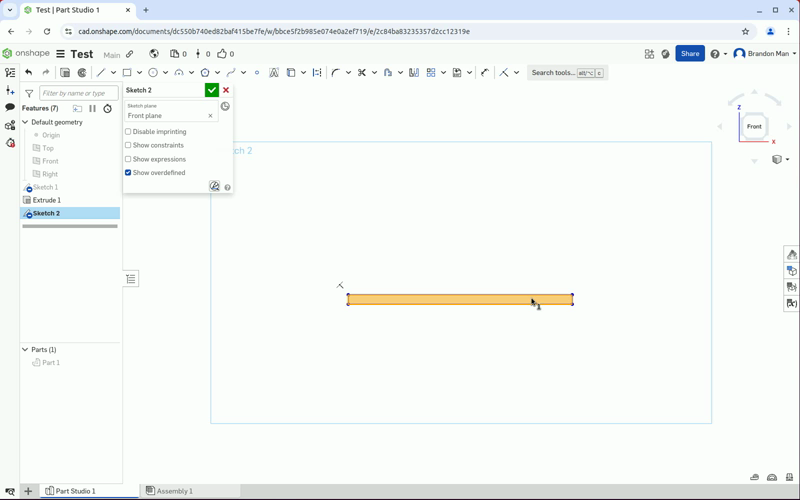
mouse_move(73, 352)
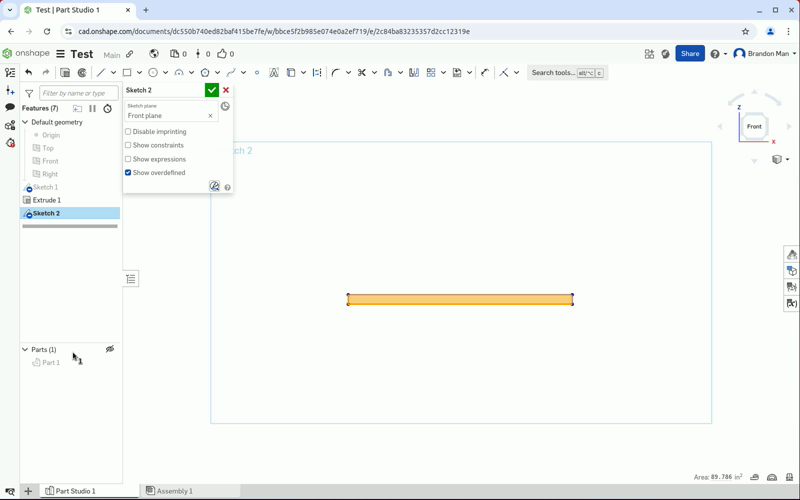
key(shift+y)
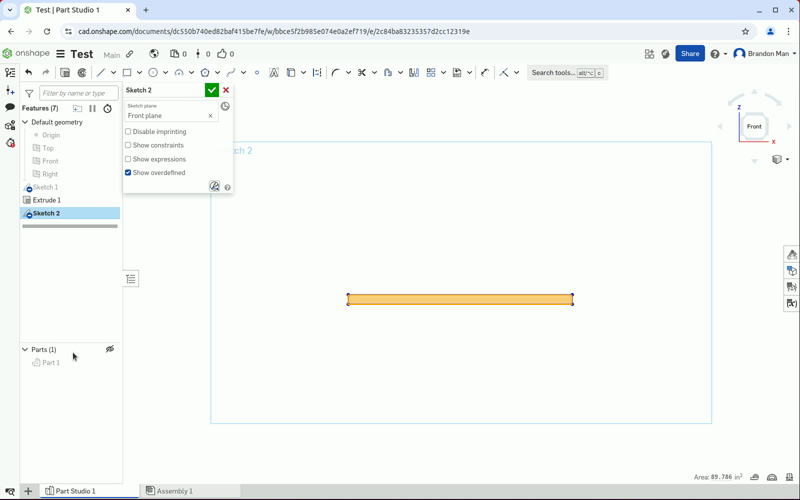
key(shift+e)
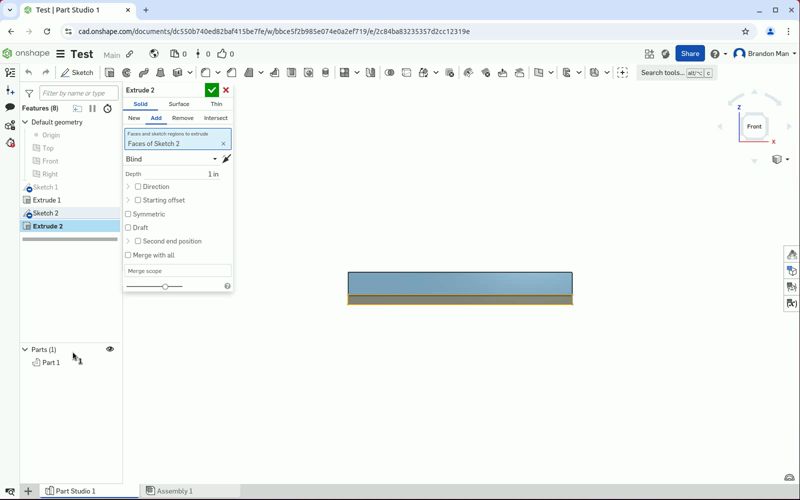
mouse_move(143, 106)
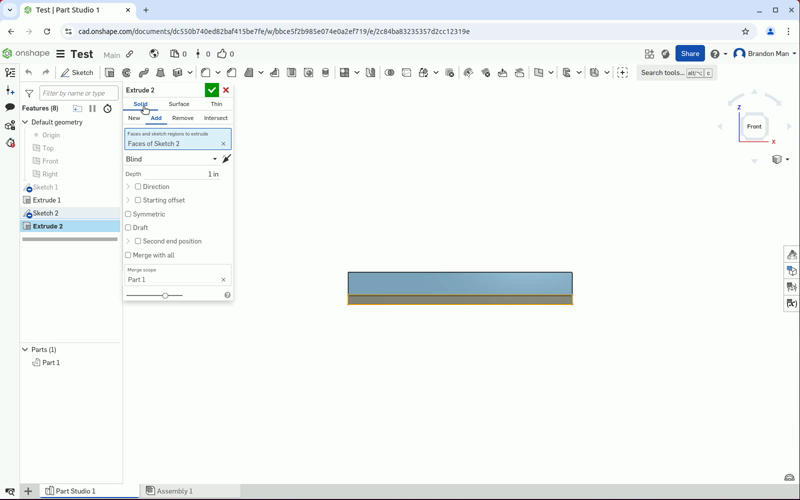
click(143, 106)
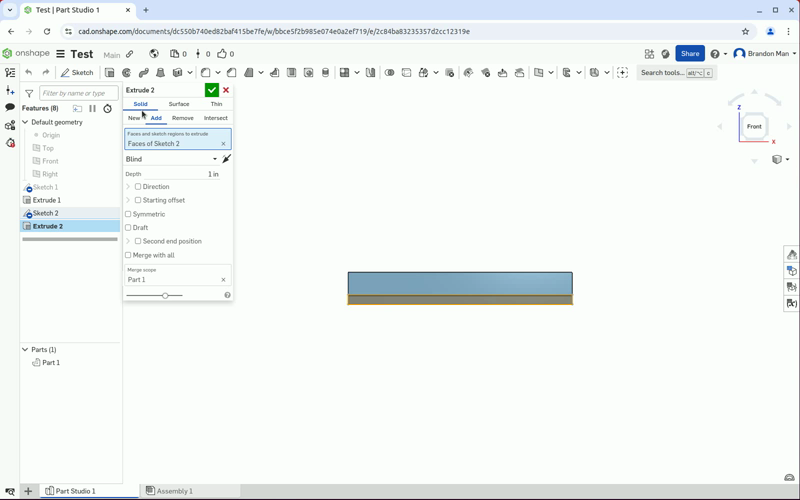
mouse_move(137, 120)
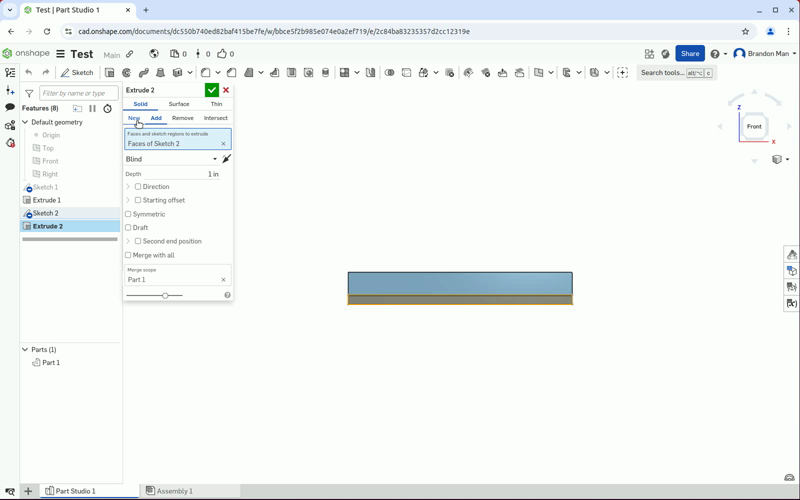
click(137, 120)
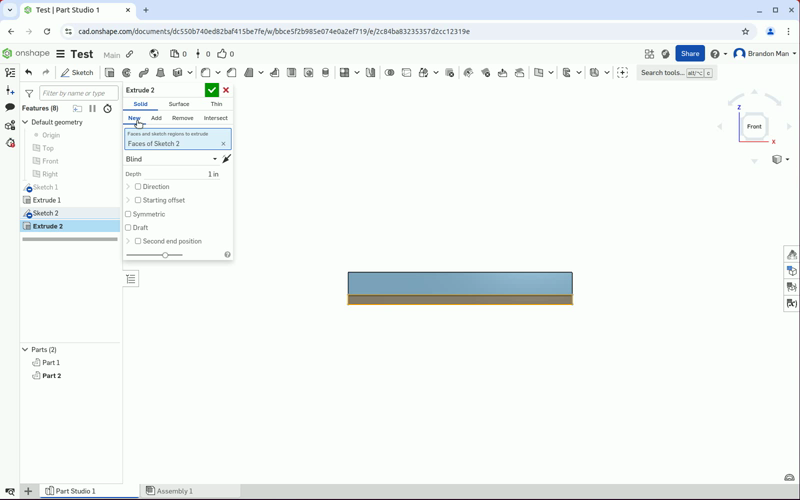
key(tab, 4)
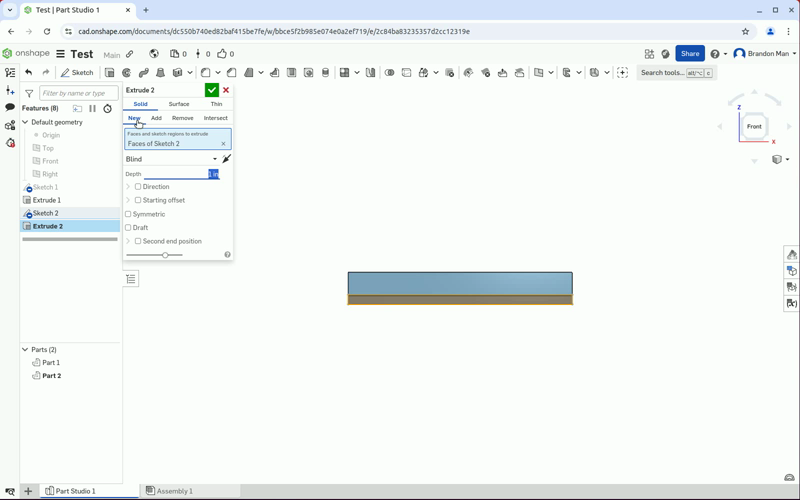
text(9.147)
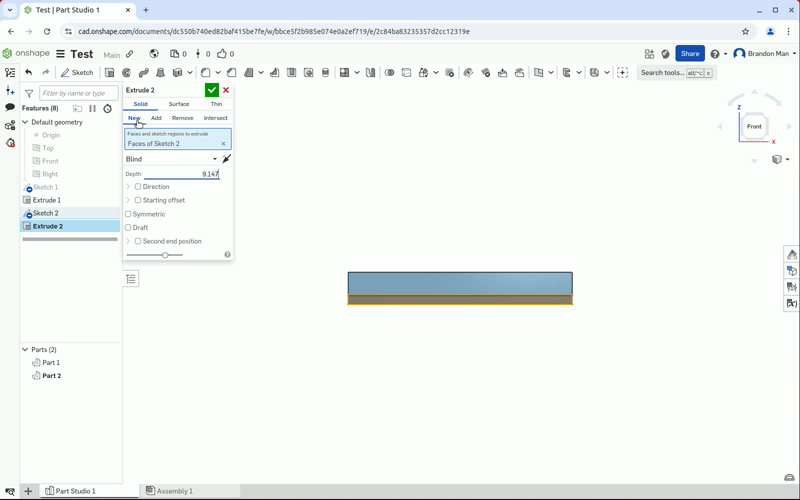
key(enter)
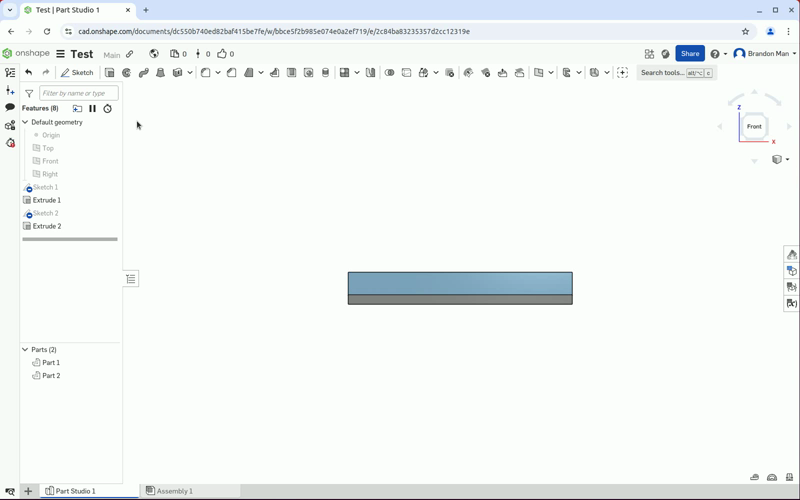
key(shift+h)
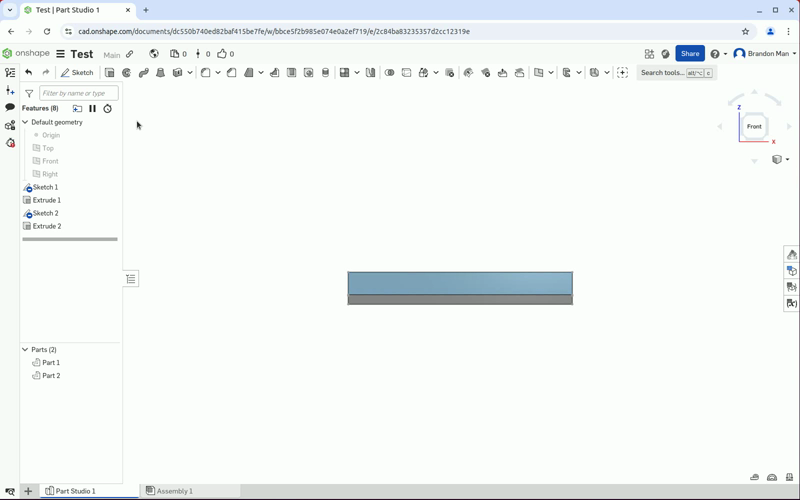
key(shift+h)
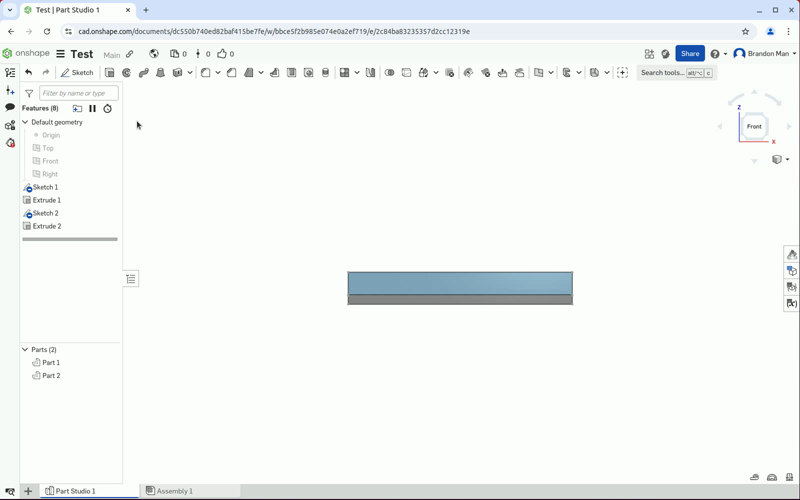
key(shift+7)
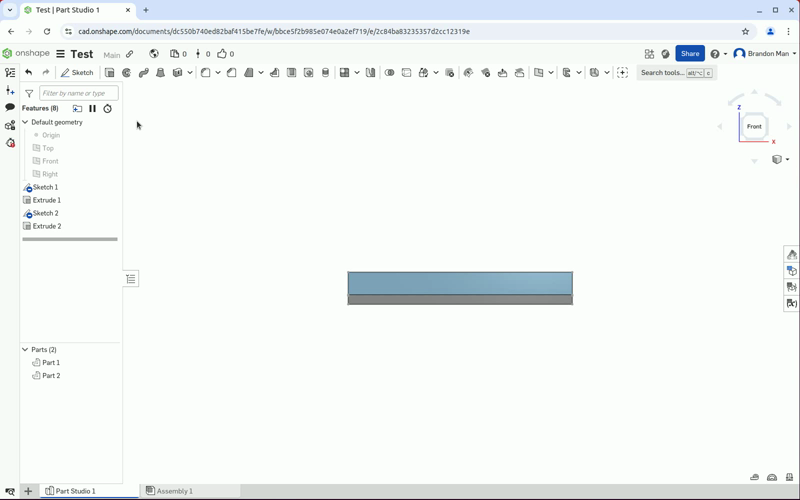
key(left, 2)
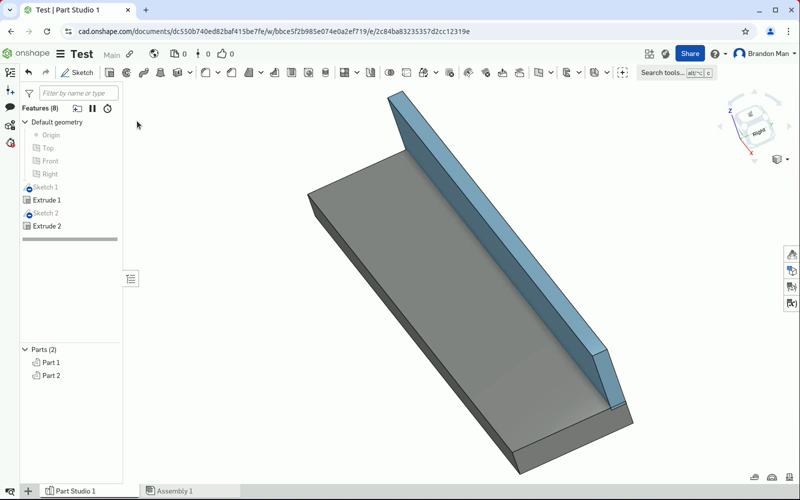
key(down, 2)
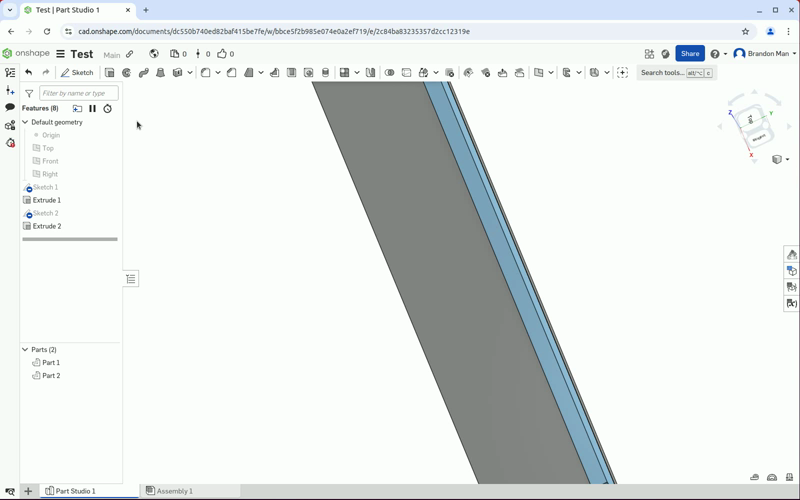
key(up, 2)
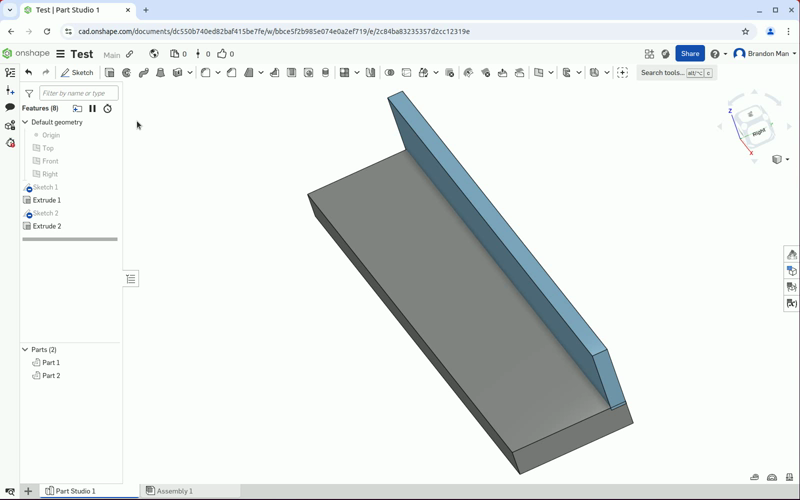
key(right, 2)
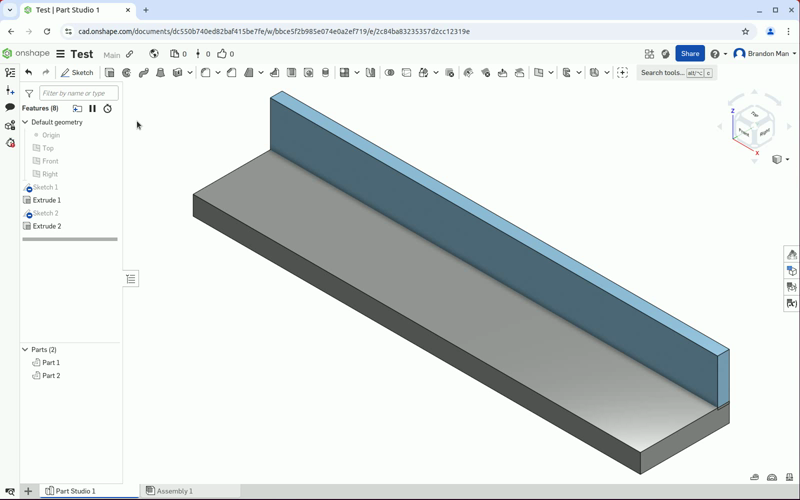
mouse_move(73, 189)
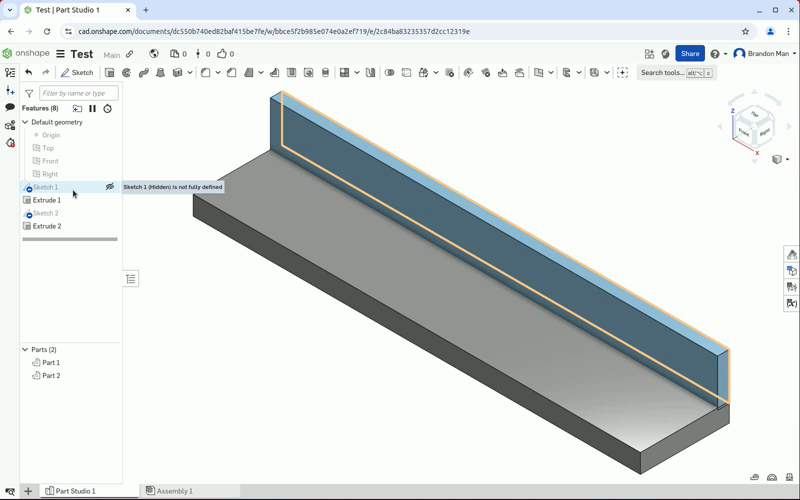
click(73, 189)